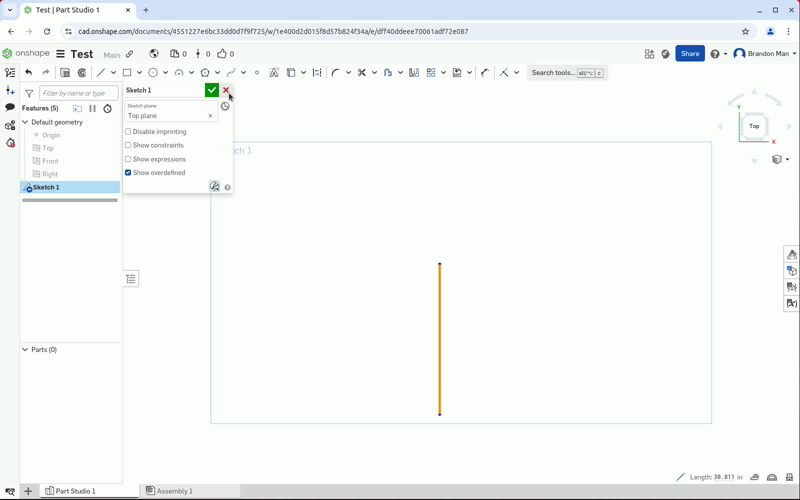
key(shift+h)
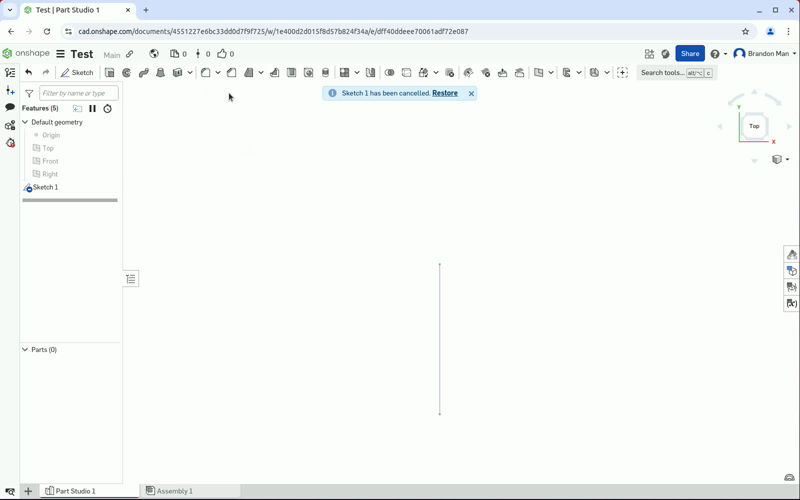
key(shift+s)
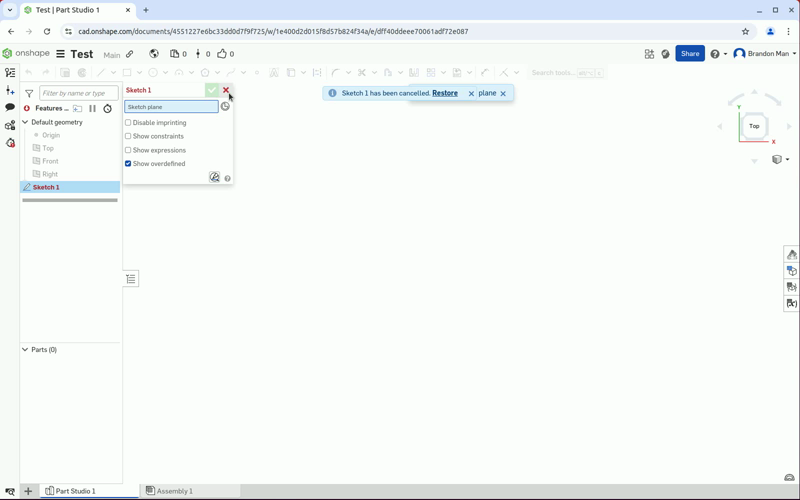
mouse_move(73, 150)
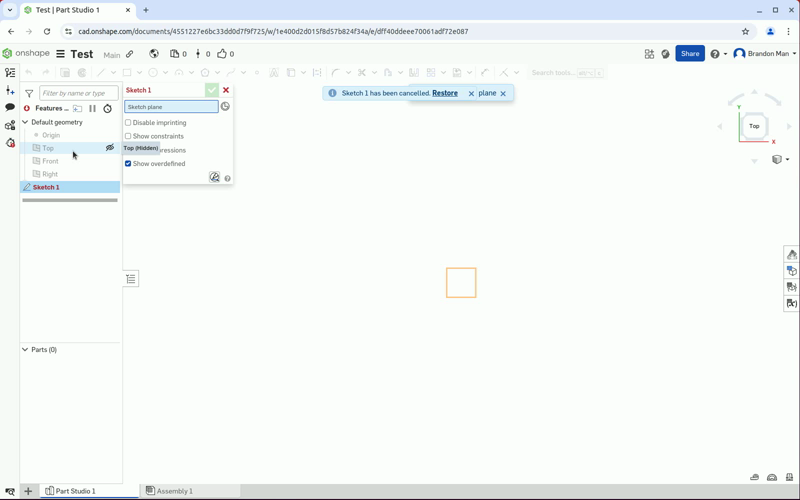
click(73, 150)
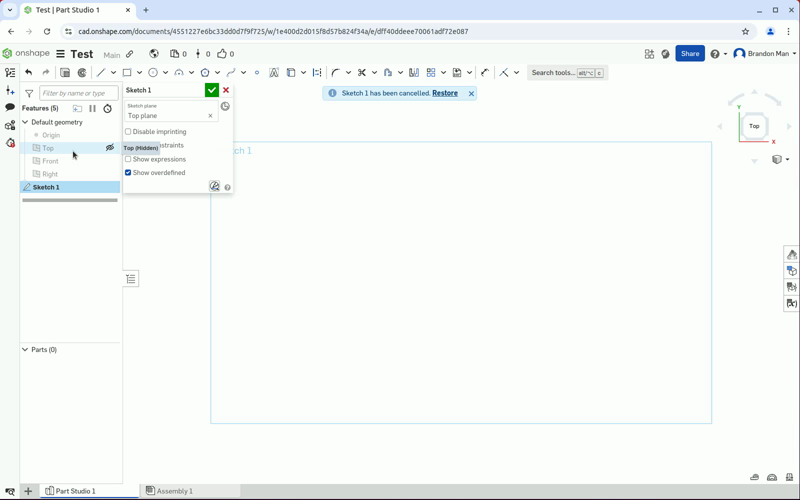
mouse_move(73, 352)
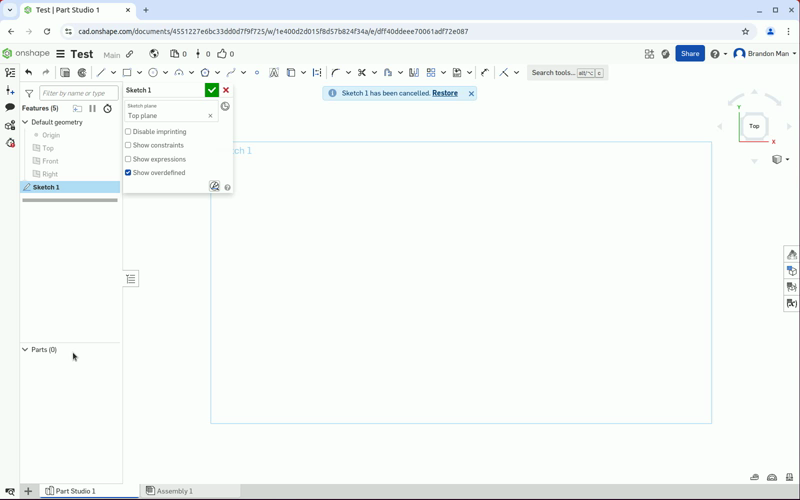
key(y)
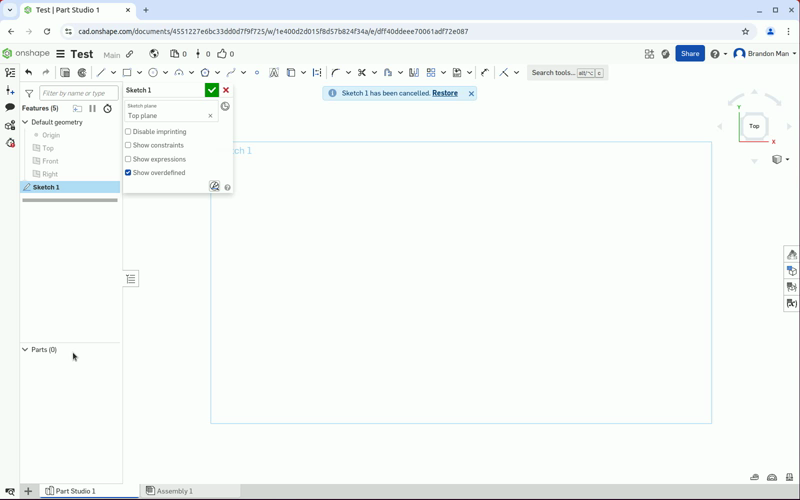
key(l)
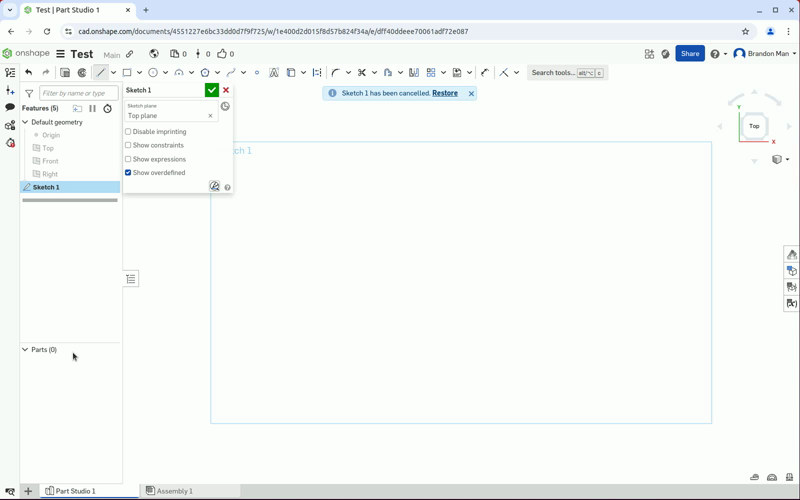
key_down(shift)
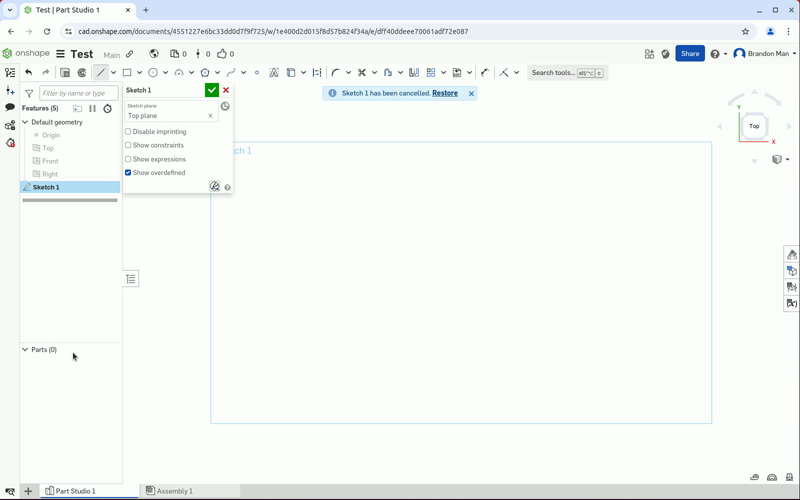
mouse_move(460, 395)
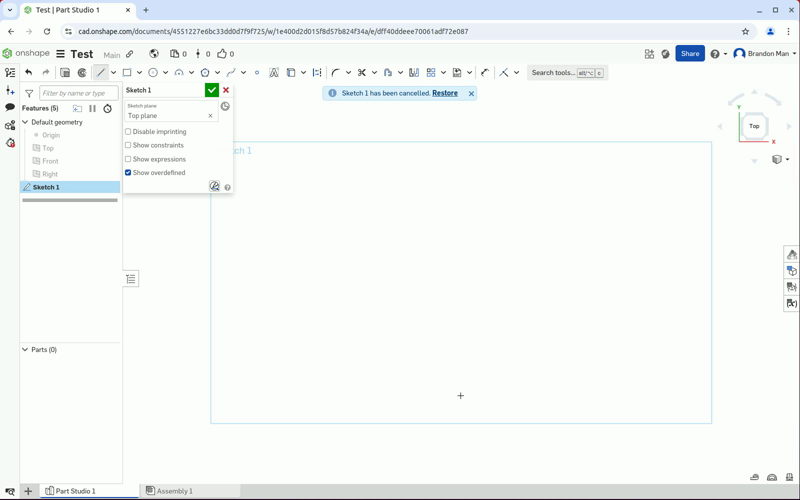
click(460, 395)
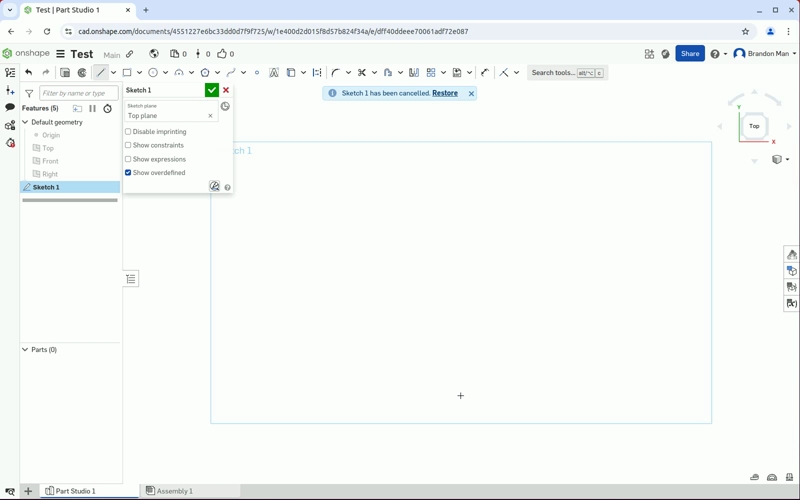
key_up(shift)
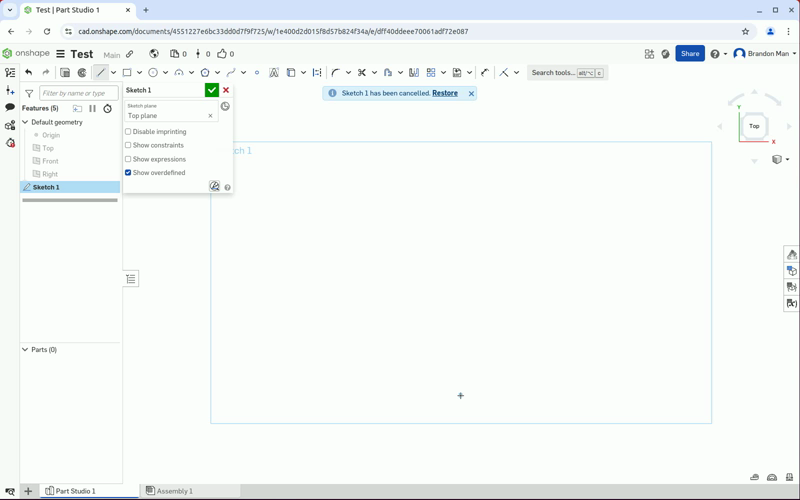
key_down(shift)
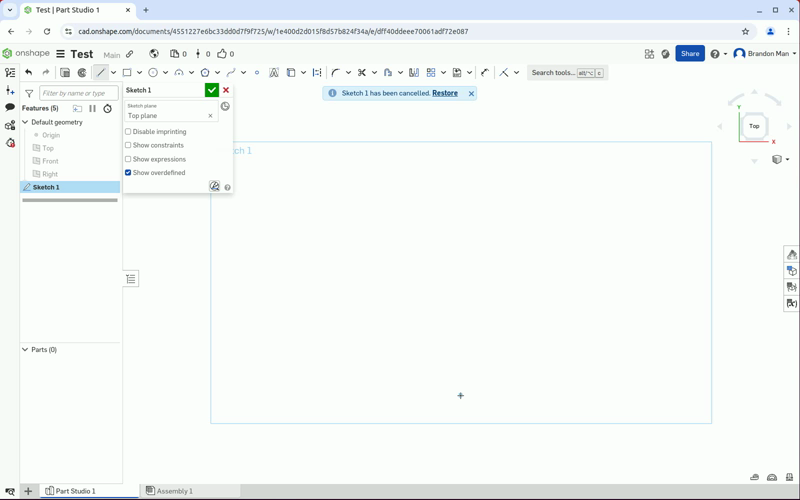
mouse_move(490, 395)
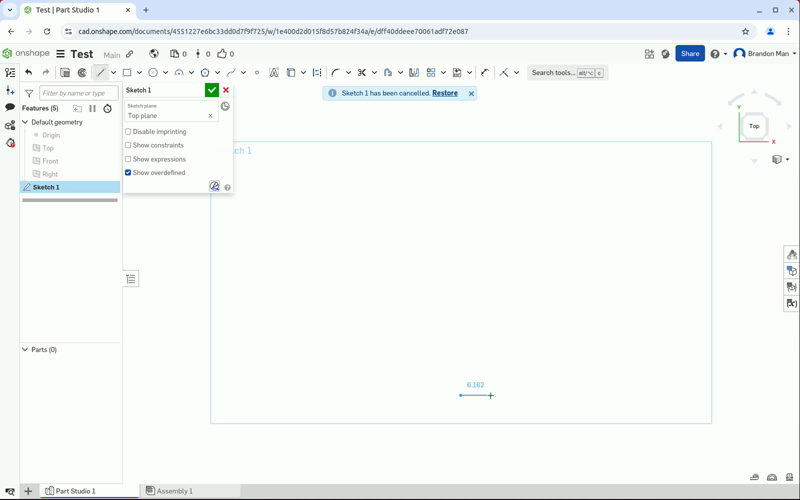
mouse_move(498, 395)
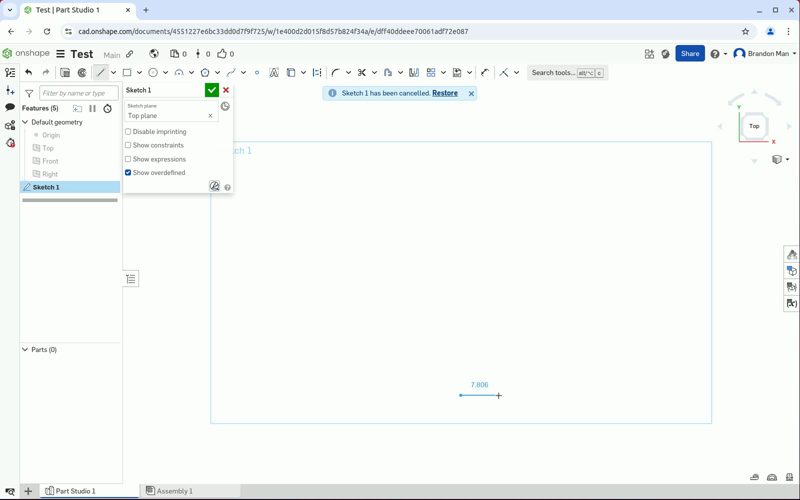
click(498, 395)
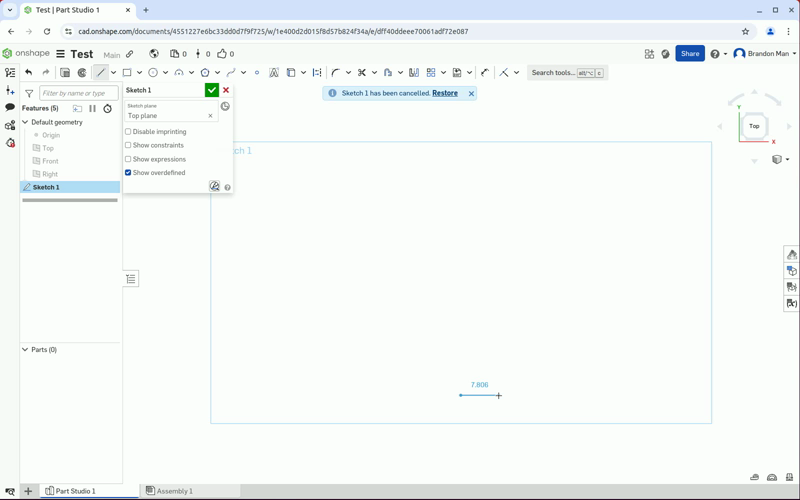
key_up(shift)
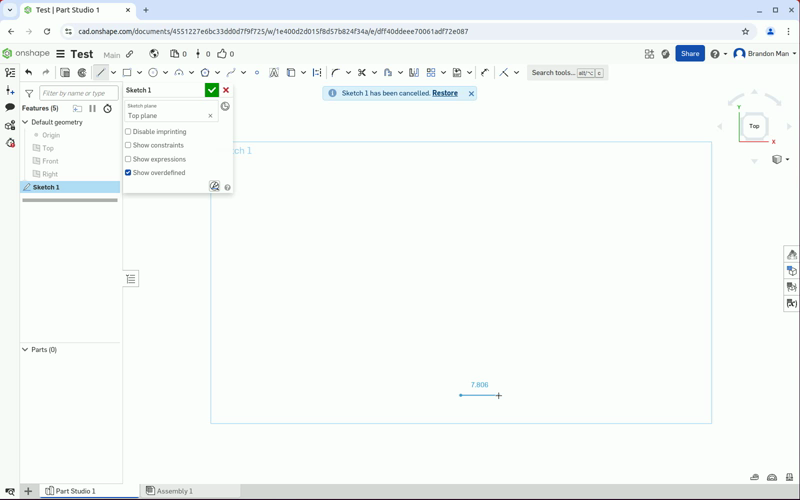
key_down(shift)
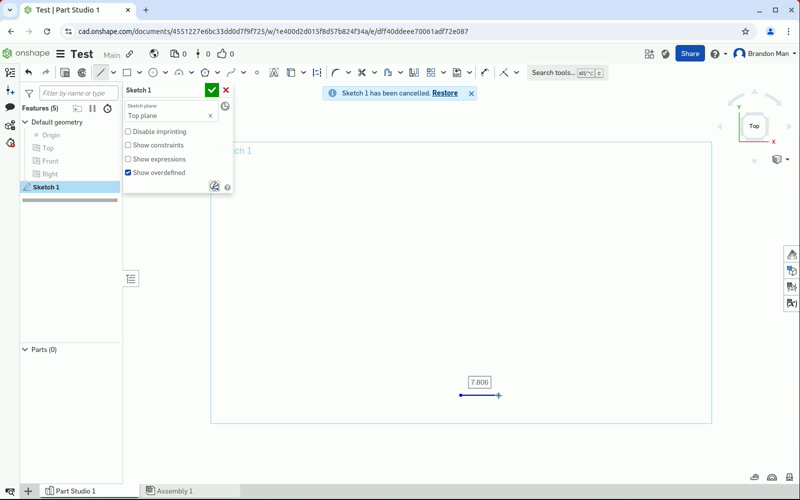
mouse_move(498, 282)
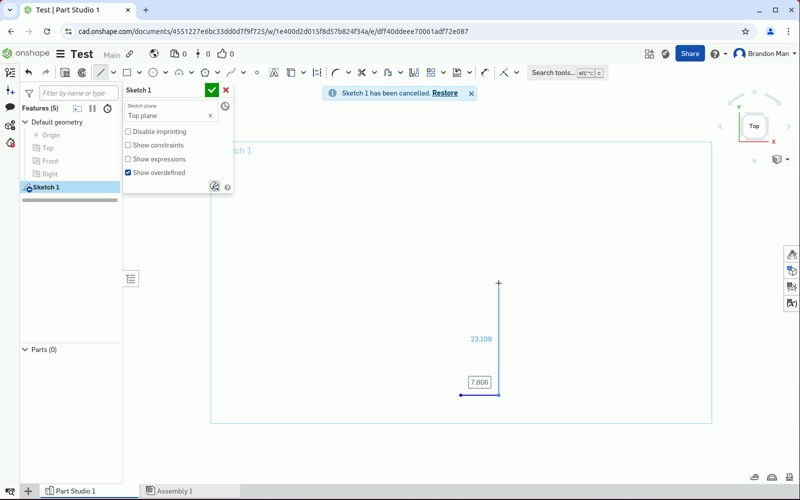
click(498, 282)
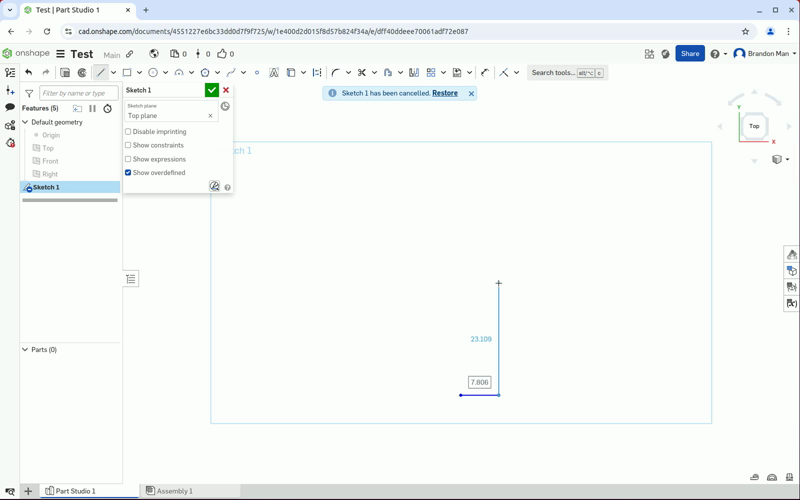
key_up(shift)
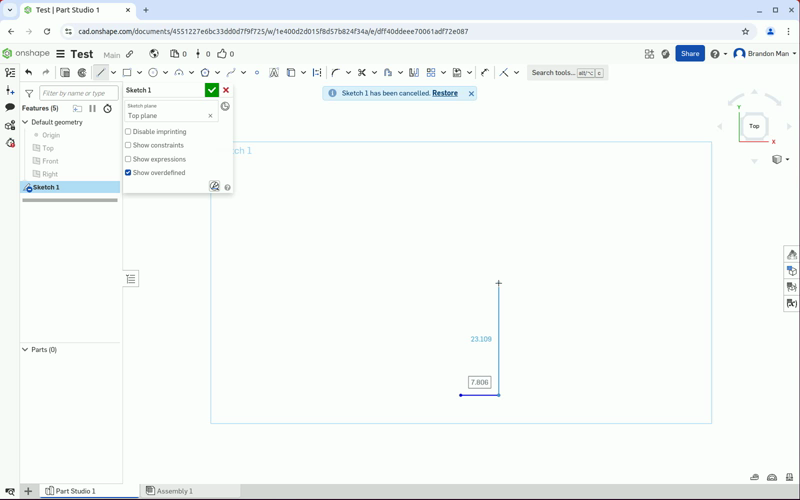
key_down(shift)
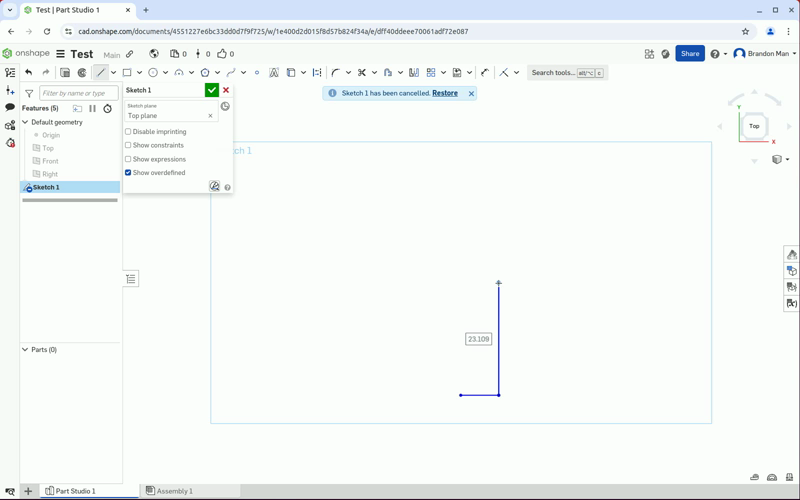
mouse_move(528, 282)
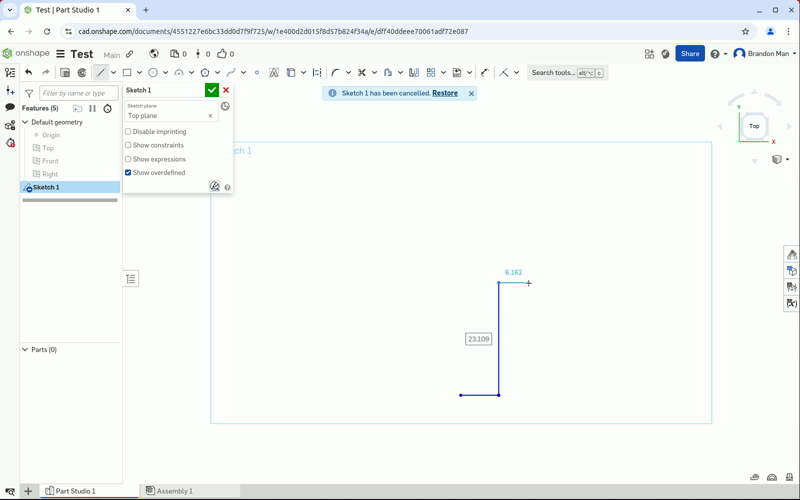
mouse_move(460, 282)
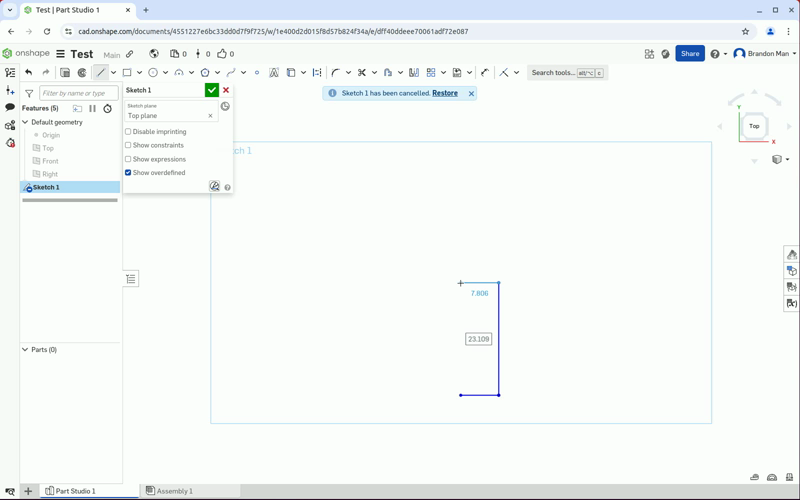
click(460, 282)
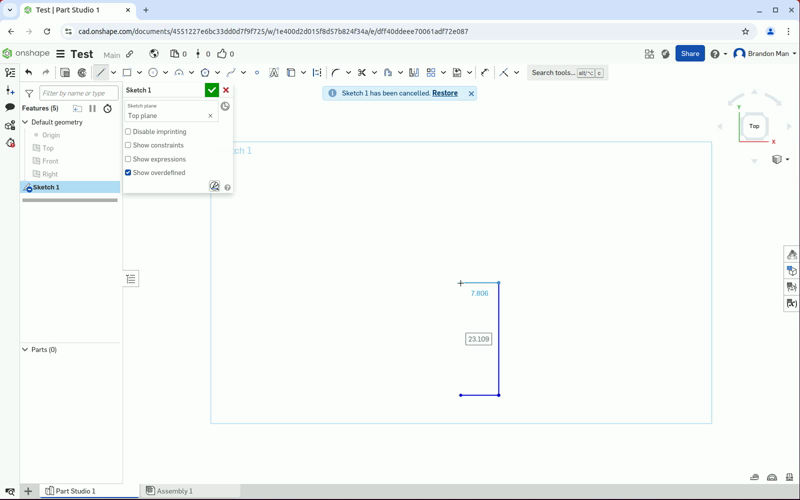
key_up(shift)
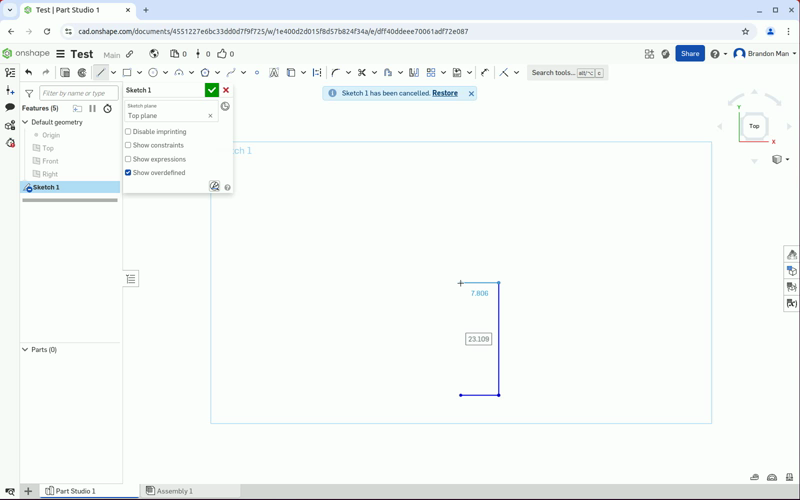
key_down(shift)
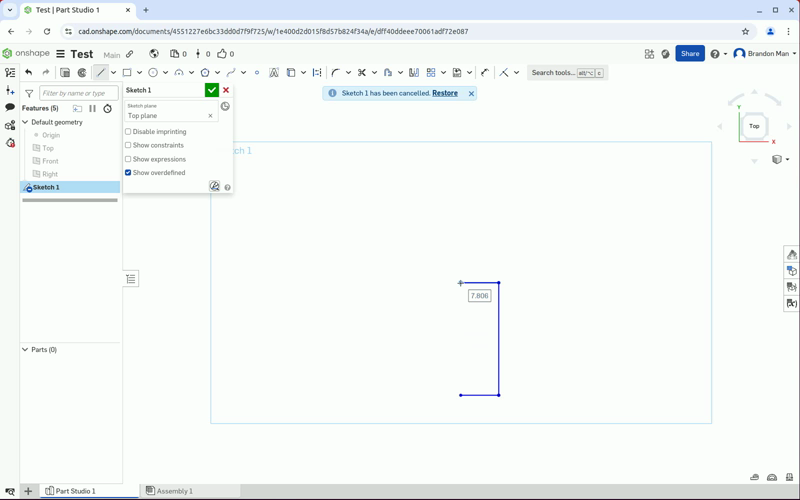
mouse_move(460, 395)
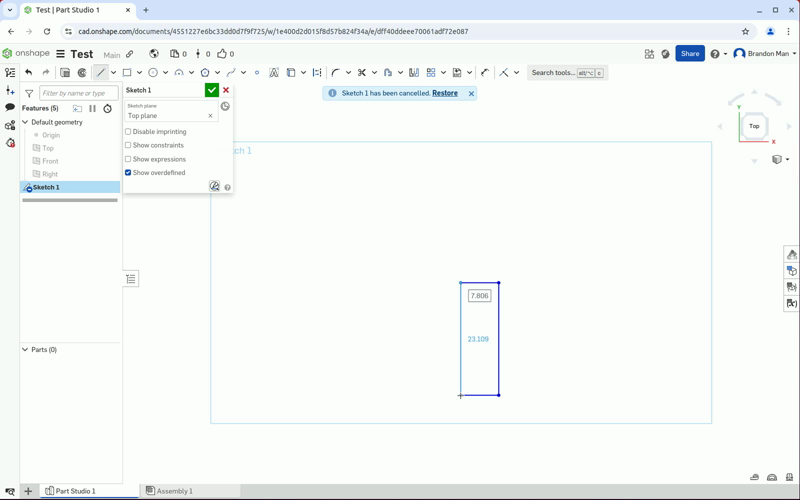
key_up(shift)
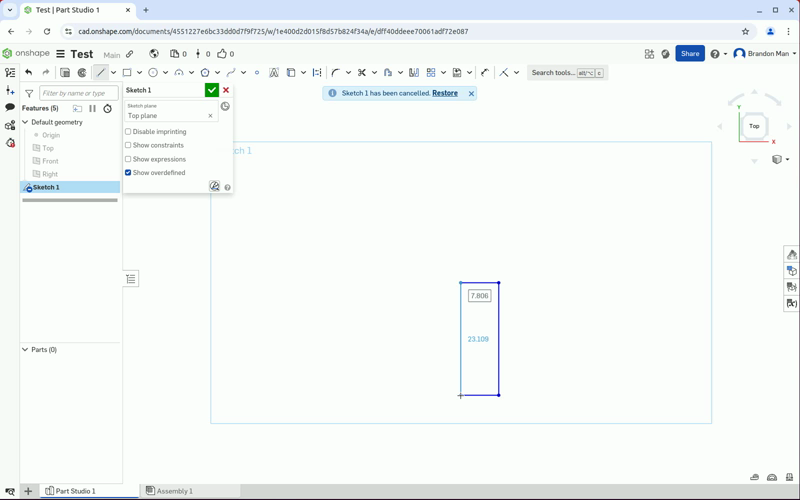
click(460, 395)
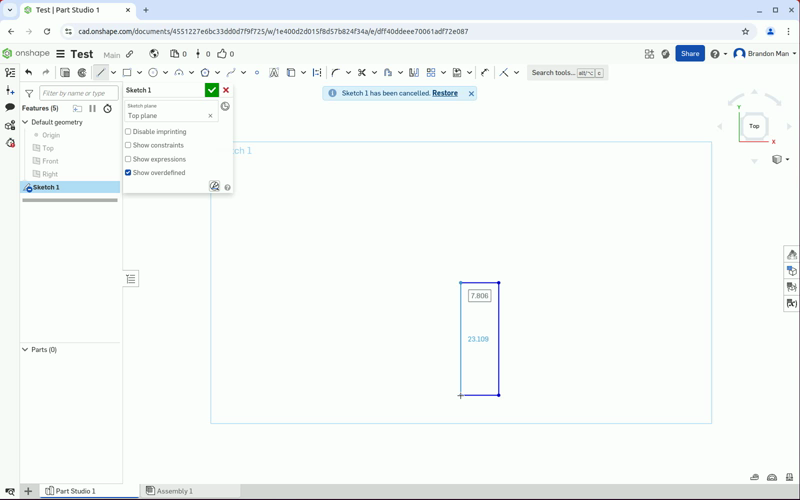
key(esc)
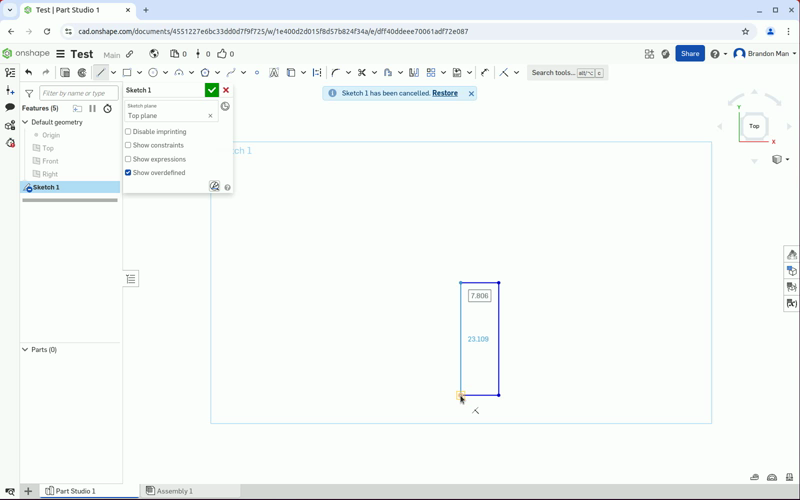
mouse_move(493, 381)
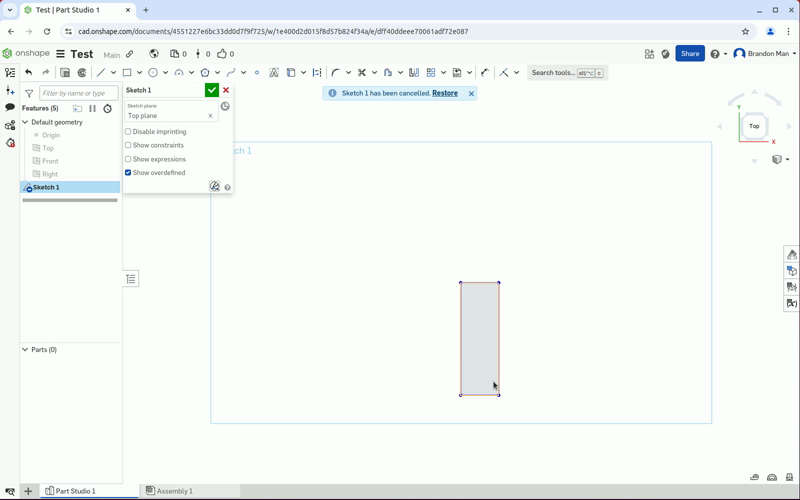
click(493, 381)
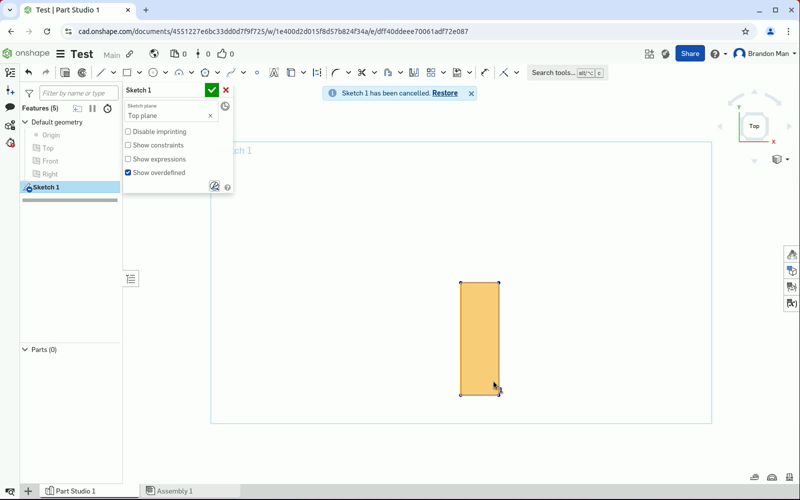
mouse_move(73, 352)
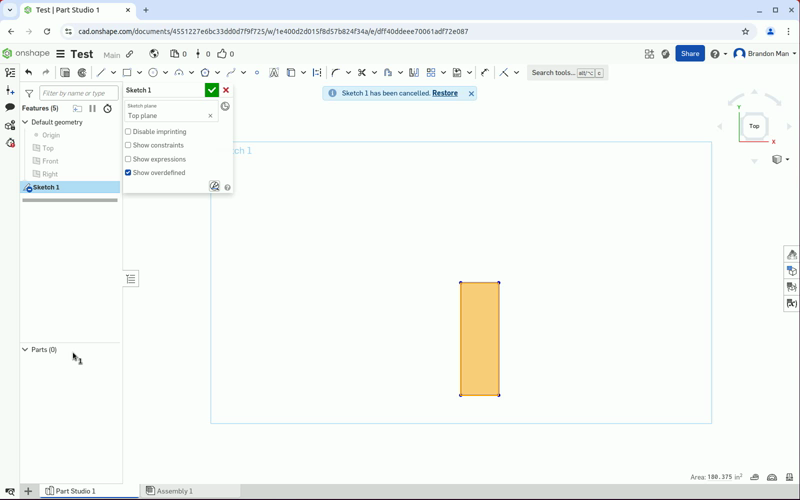
key(shift+y)
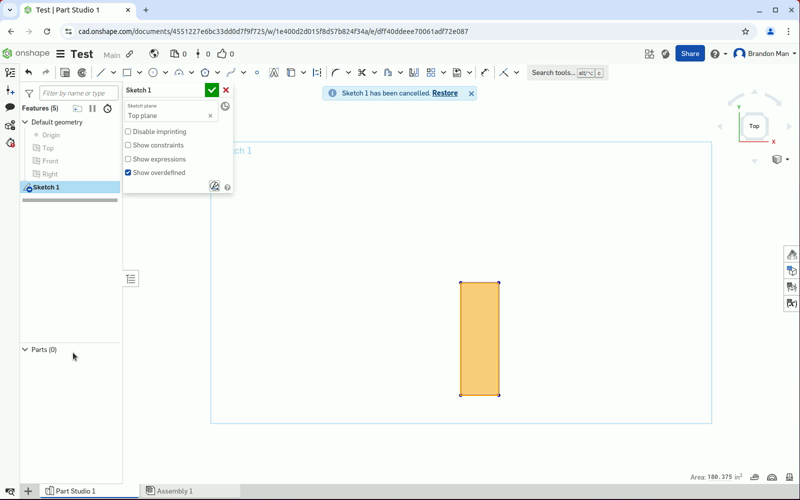
key(shift+e)
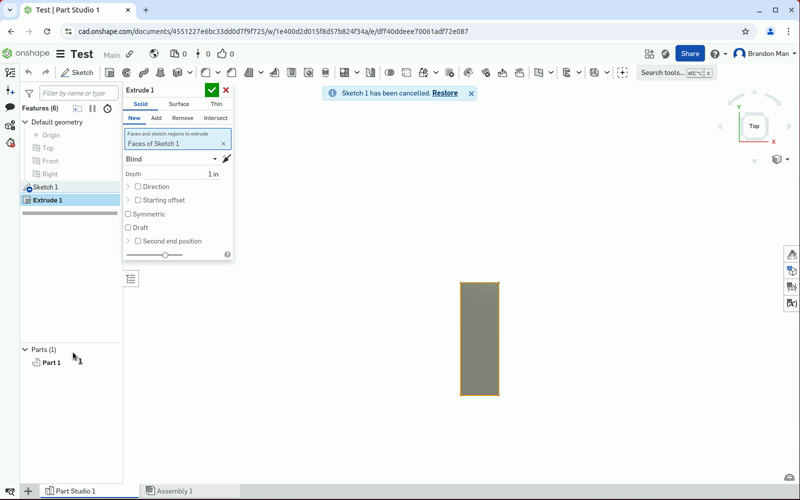
mouse_move(143, 106)
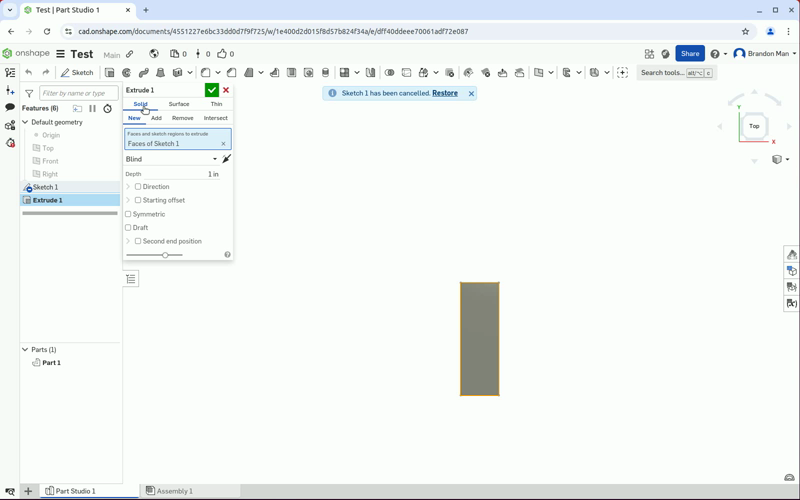
click(143, 106)
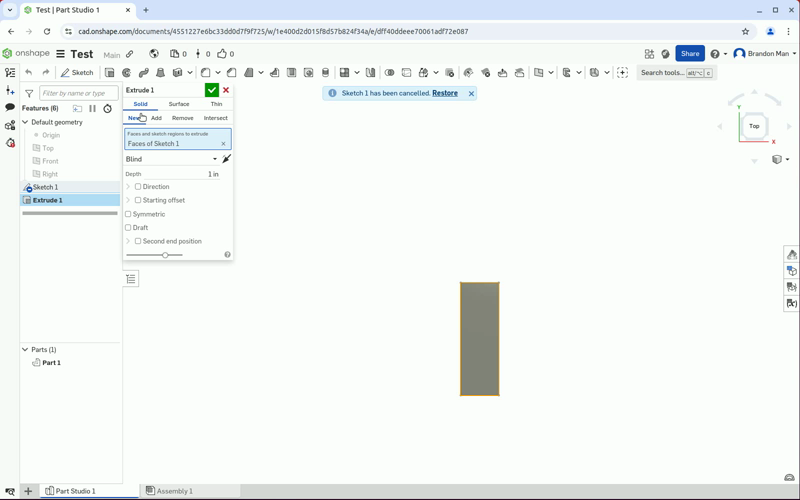
mouse_move(137, 120)
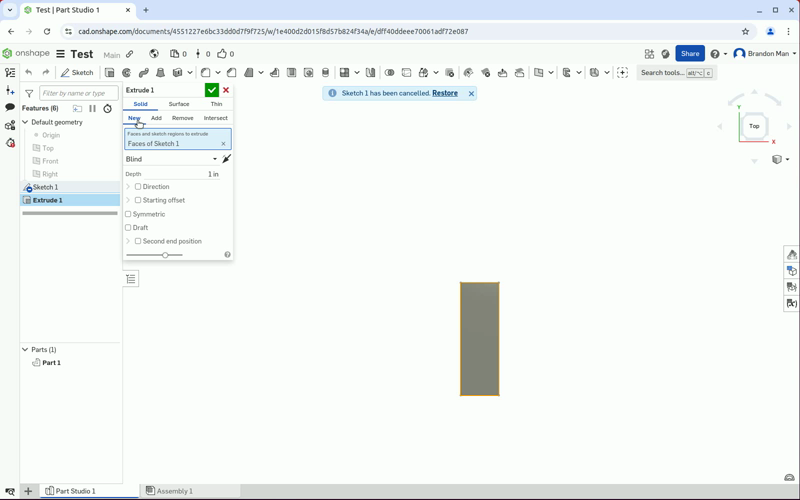
click(137, 120)
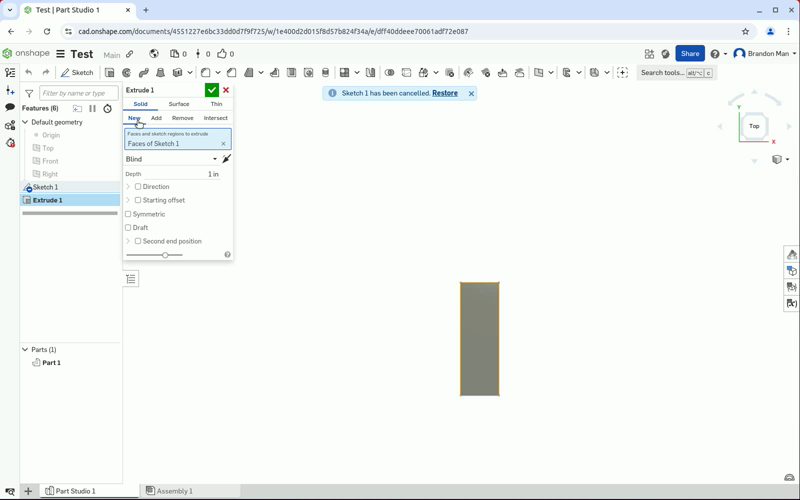
key(tab, 4)
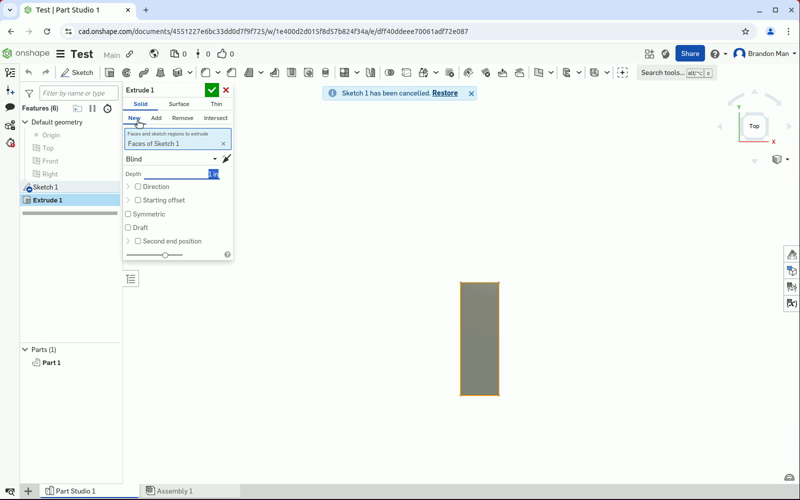
text(7.703)
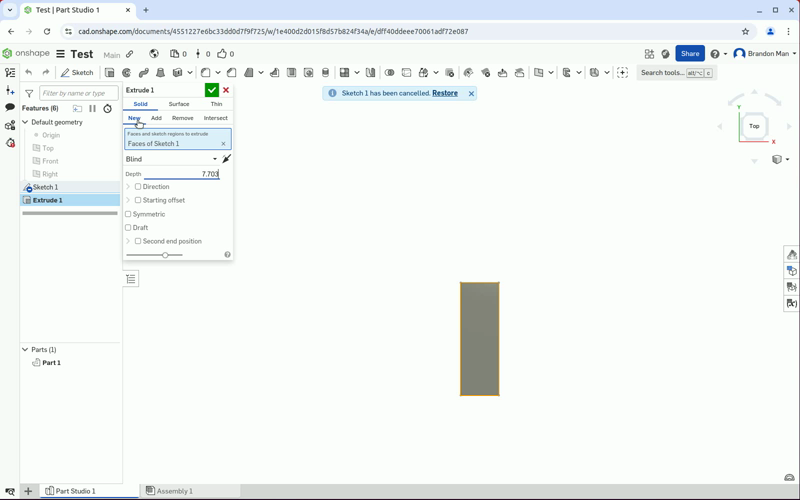
key(enter)
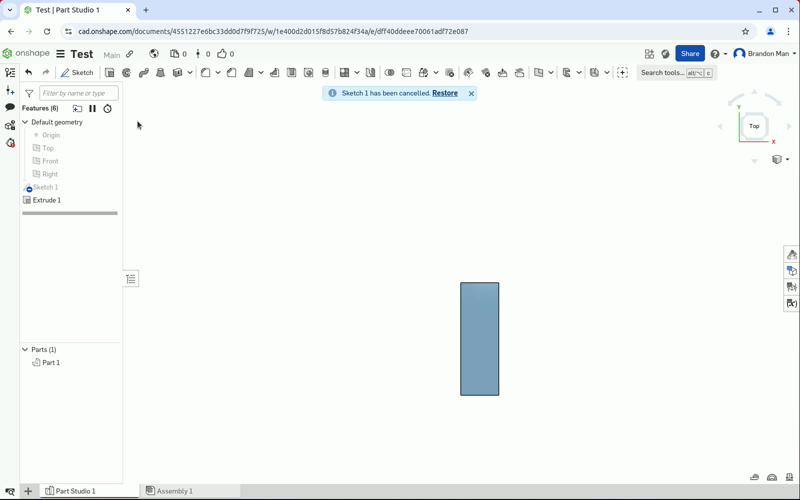
key(shift+h)
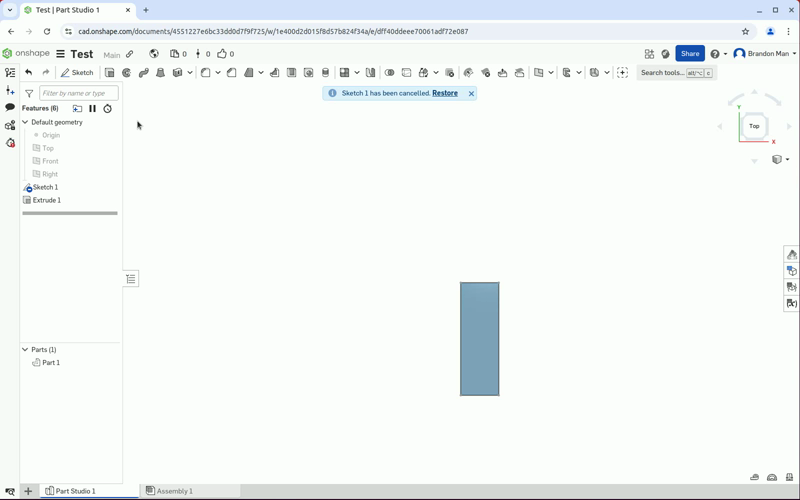
key(shift+h)
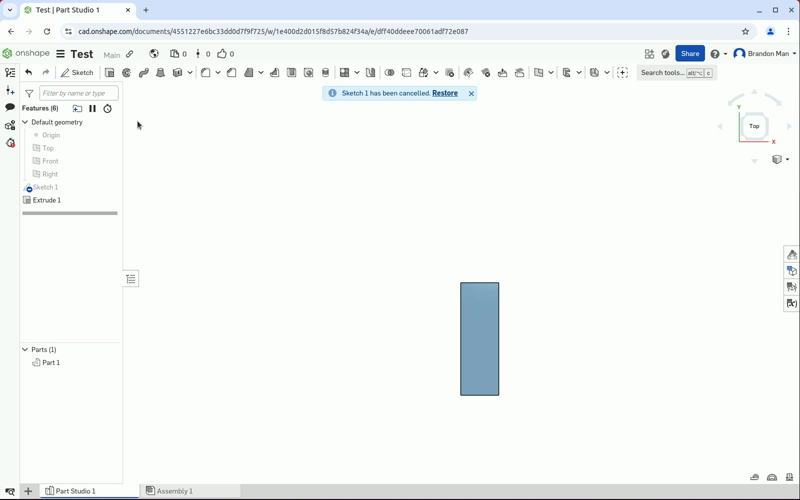
mouse_move(73, 189)
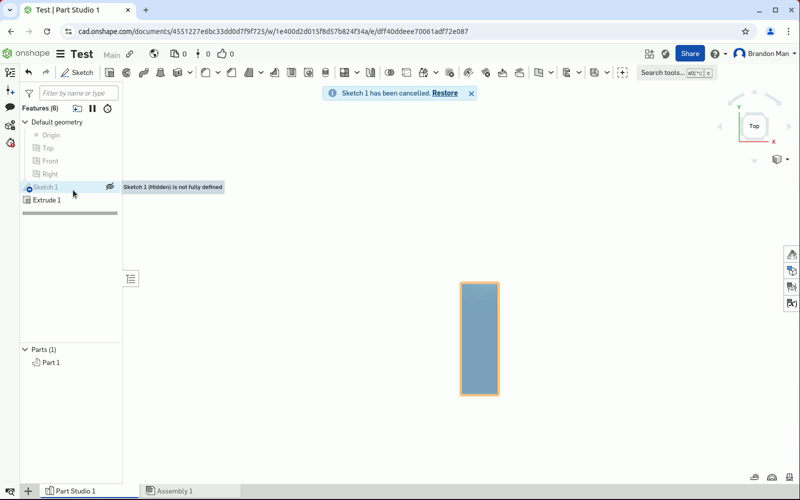
click(73, 189)
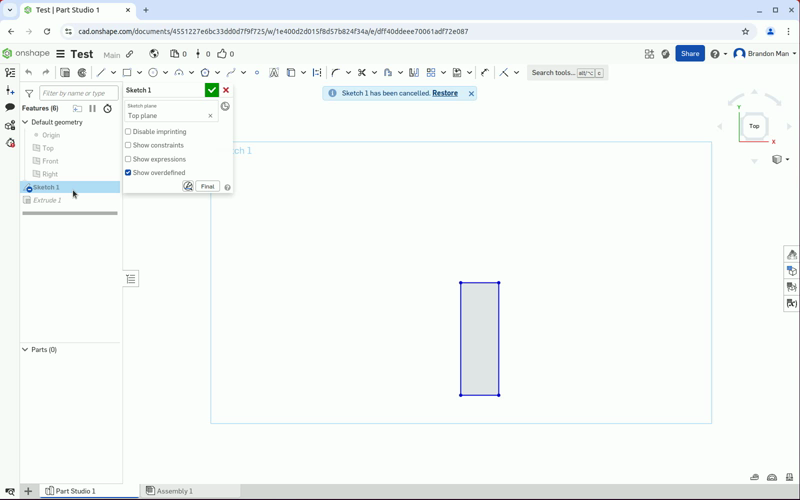
mouse_move(229, 92)
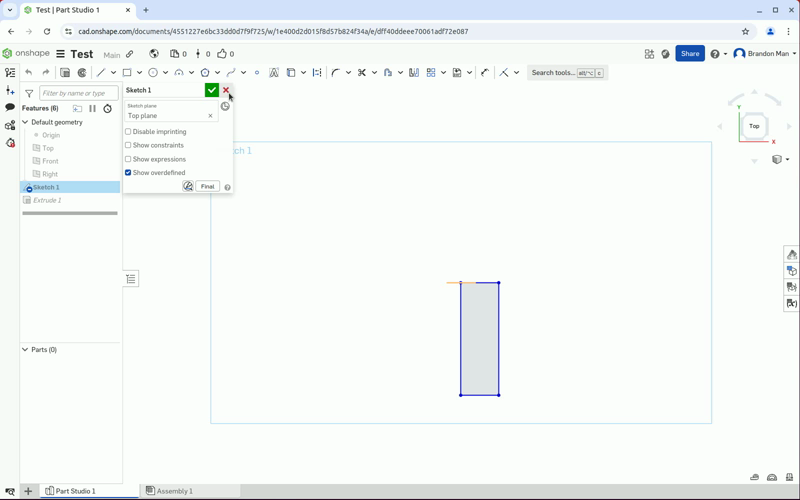
click(229, 92)
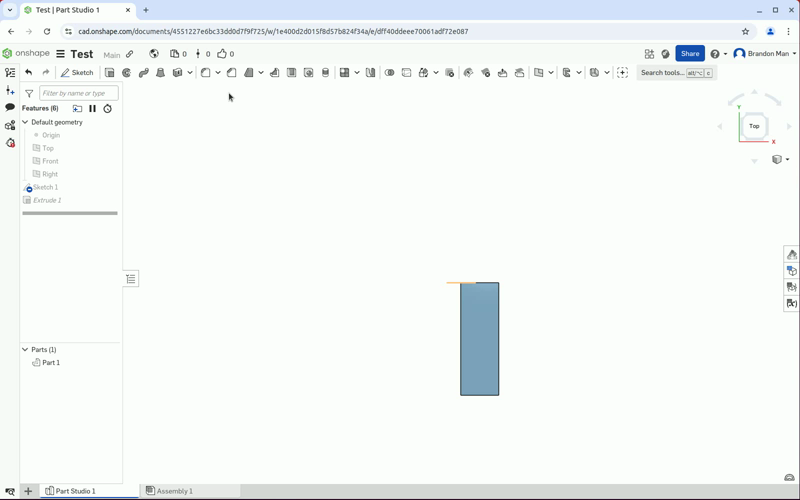
mouse_move(541, 75)
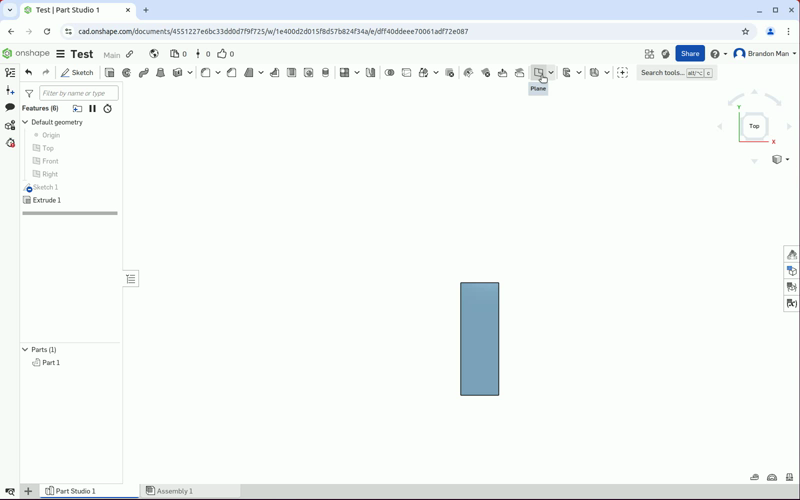
click(541, 75)
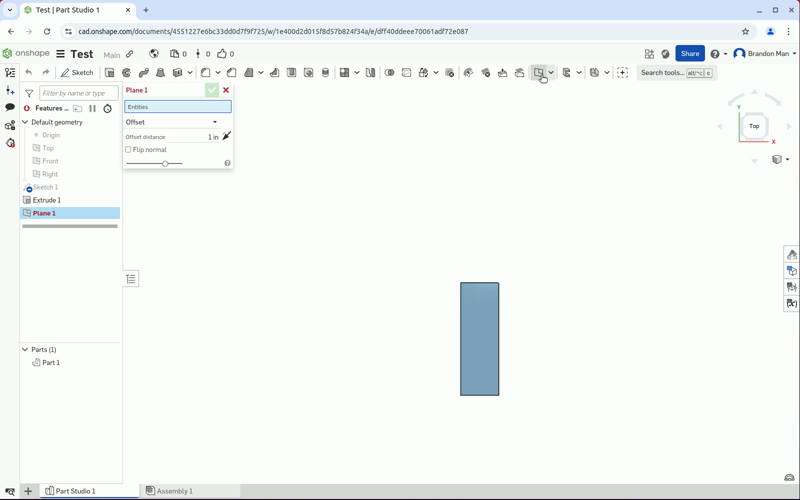
mouse_move(73, 150)
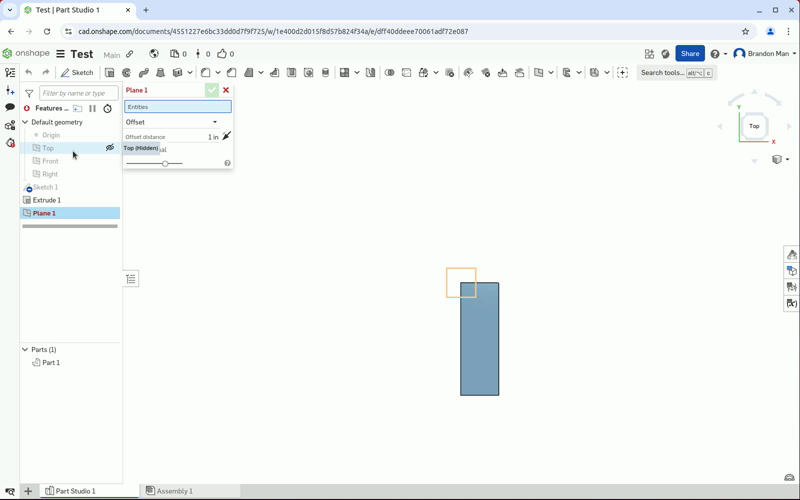
click(73, 150)
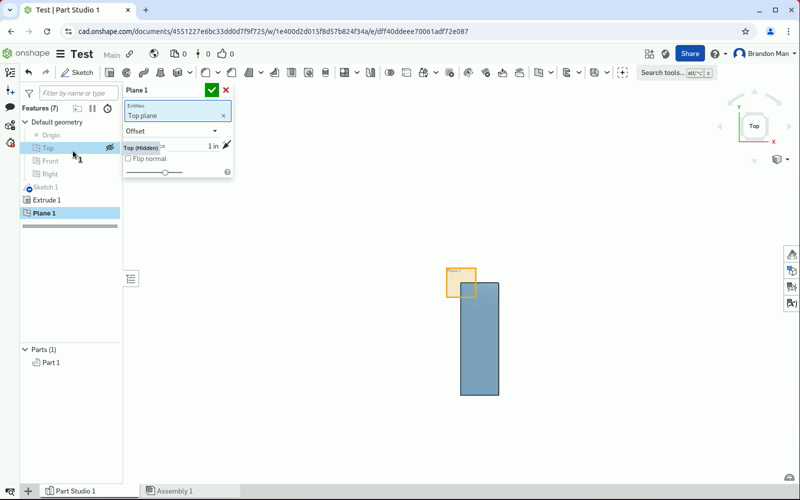
key(tab, 2)
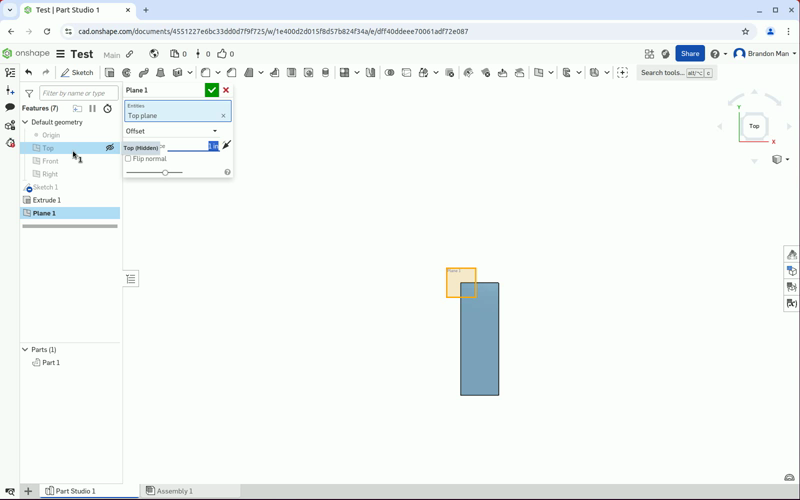
text(7.703)
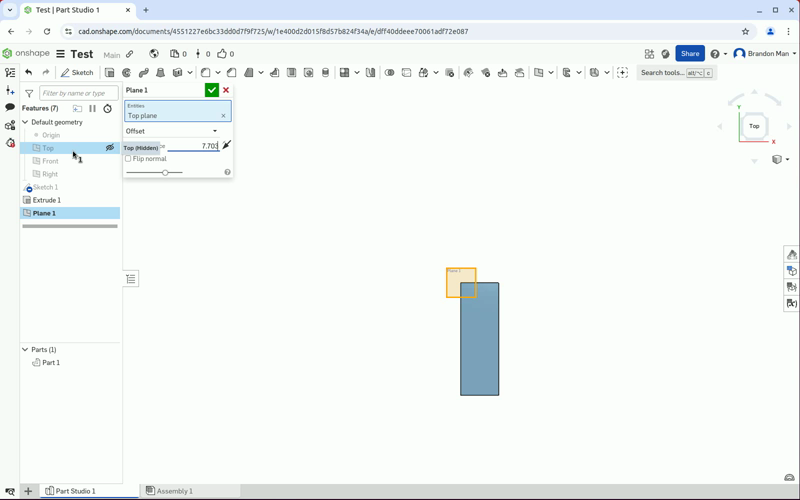
key(enter, 2)
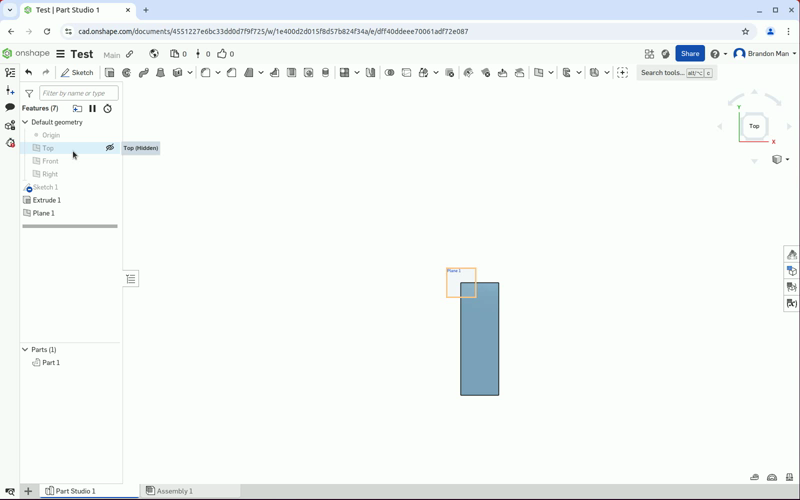
key(shift+s)
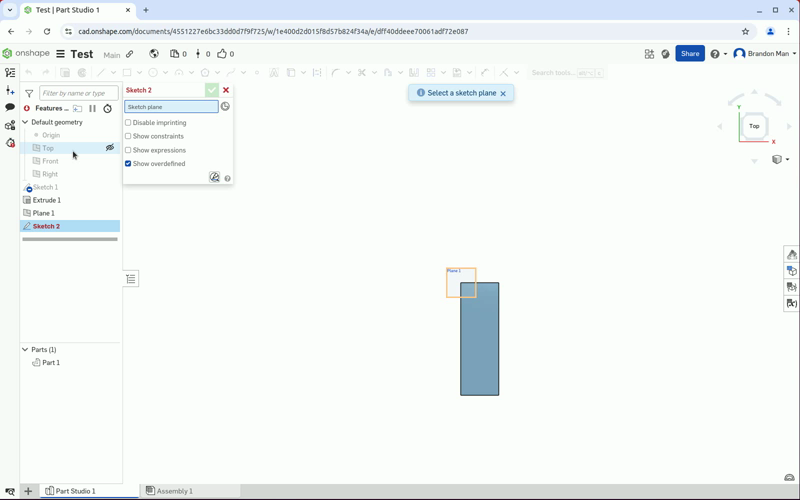
mouse_move(73, 215)
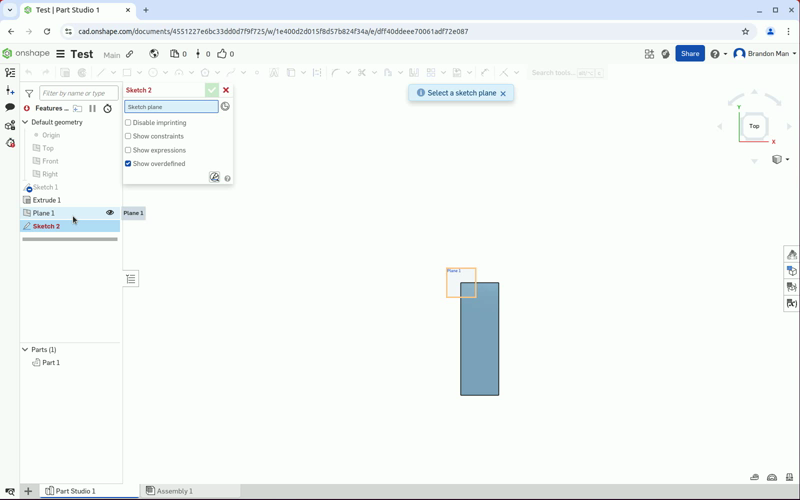
click(73, 215)
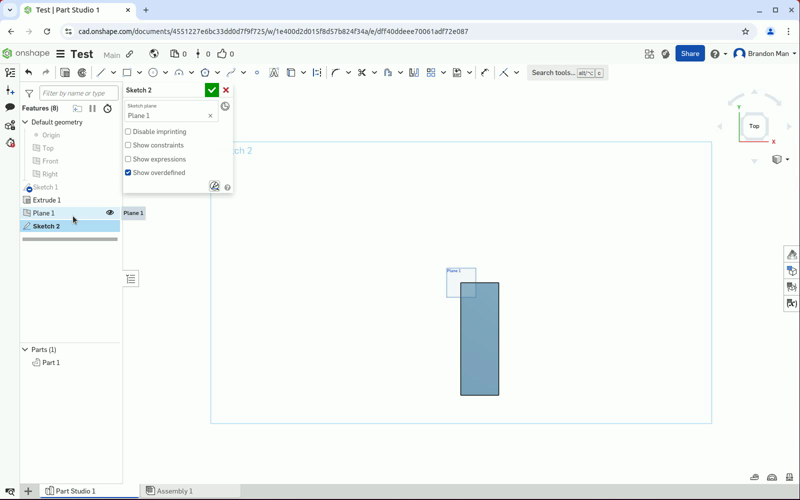
mouse_move(73, 352)
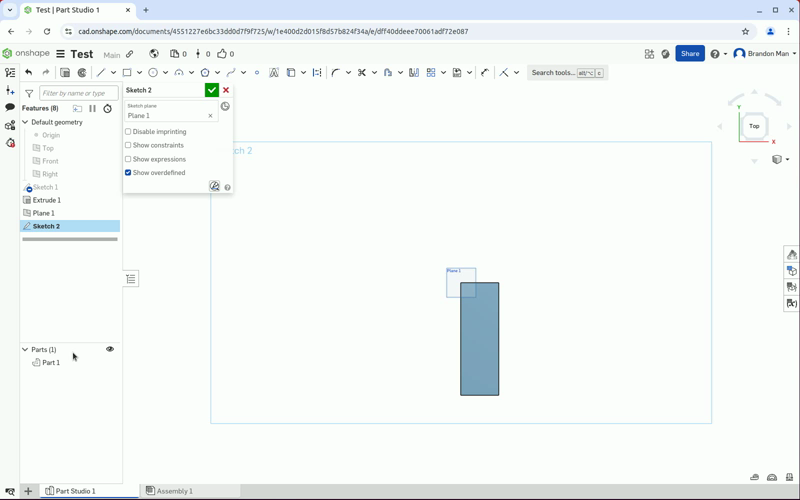
key(y)
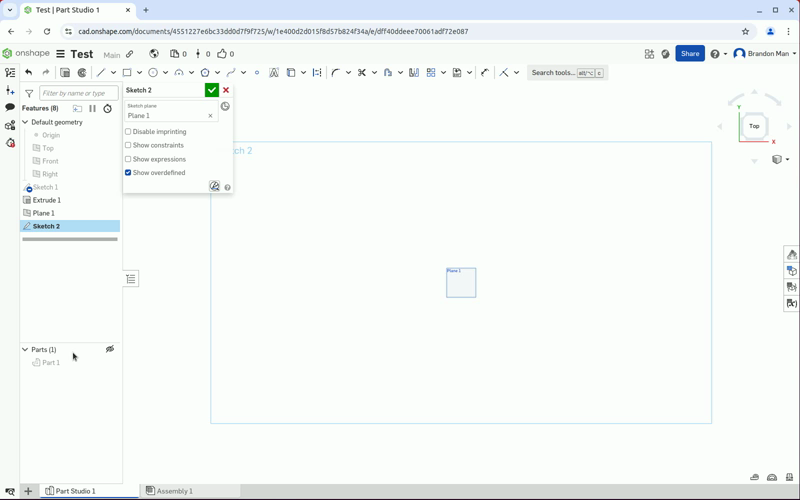
key(l)
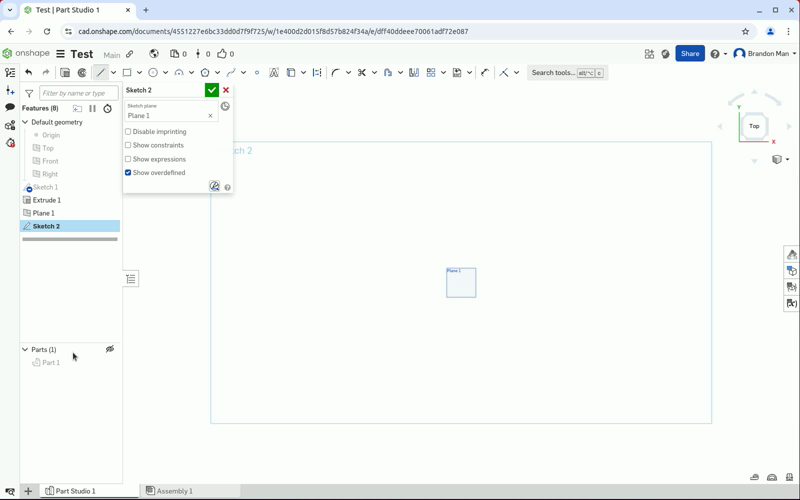
key_down(shift)
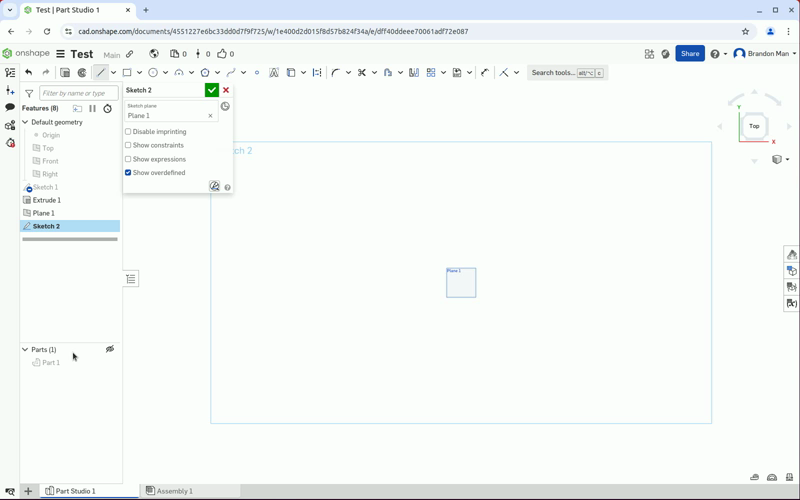
mouse_move(460, 320)
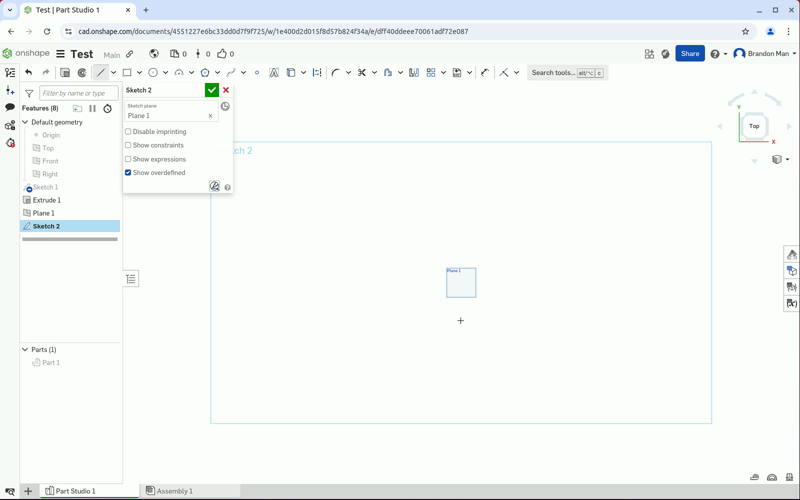
click(460, 320)
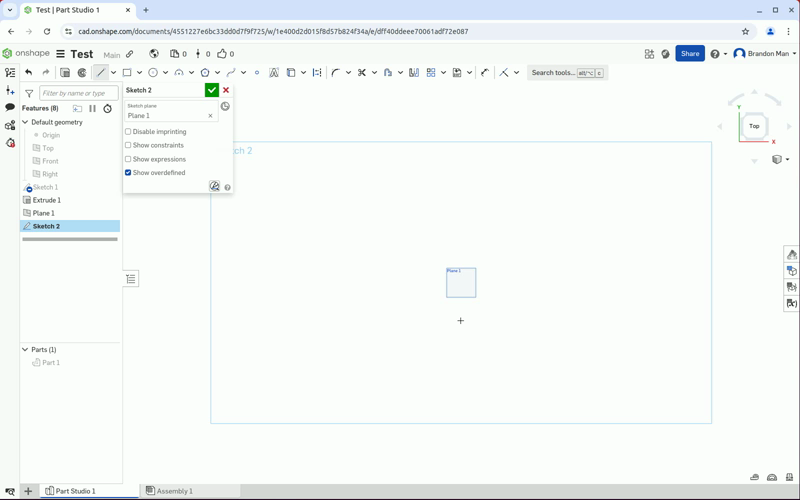
key_up(shift)
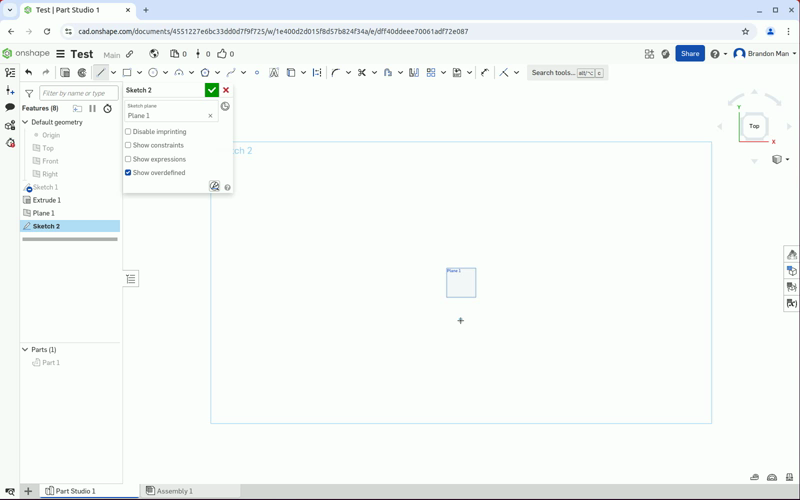
key_down(shift)
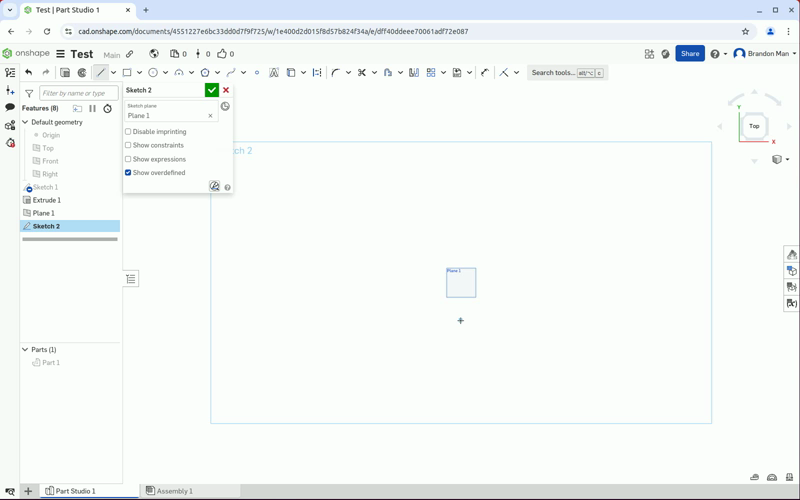
mouse_move(490, 320)
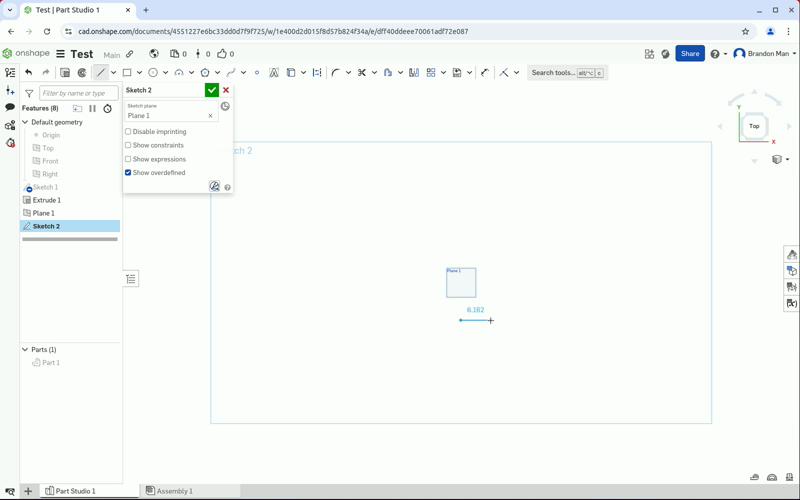
mouse_move(499, 320)
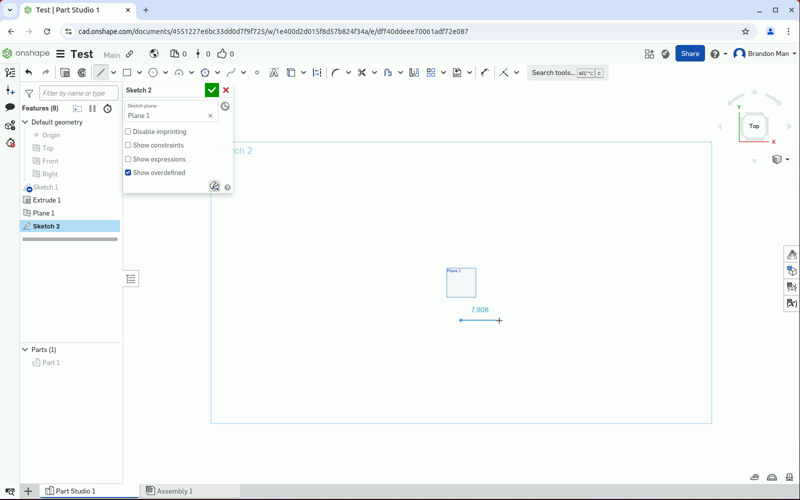
click(499, 320)
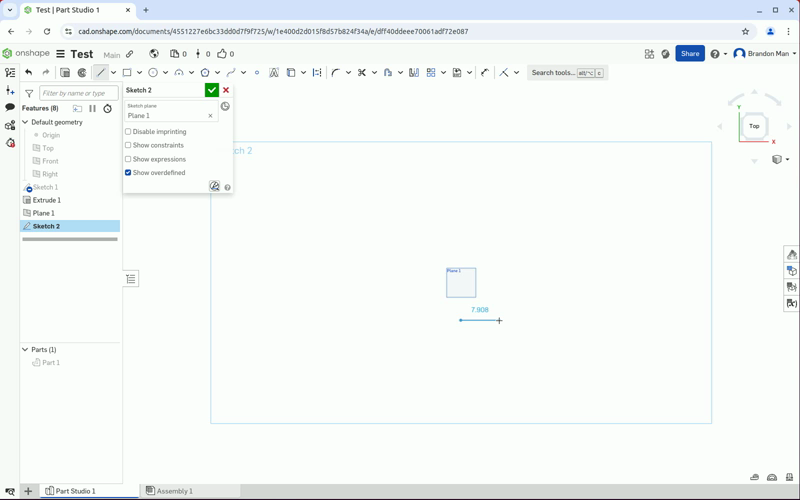
key_up(shift)
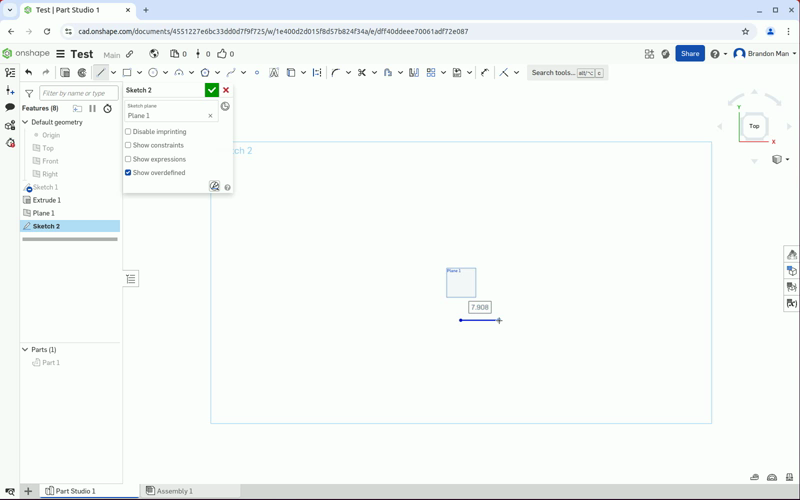
key_down(shift)
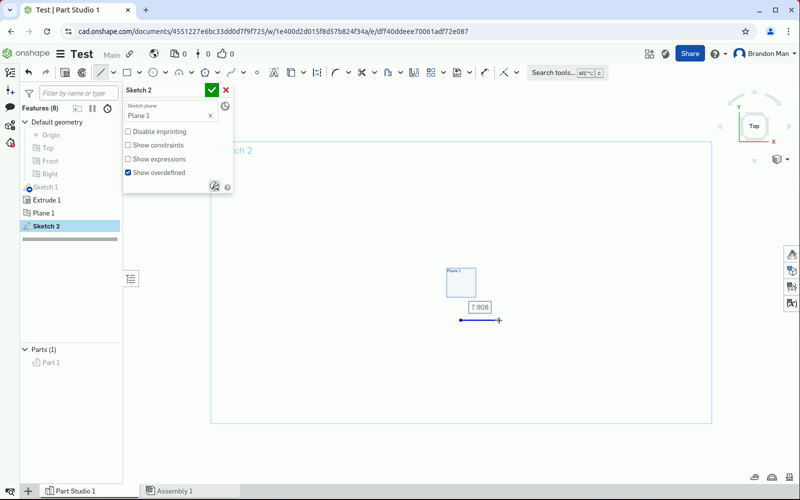
mouse_move(529, 320)
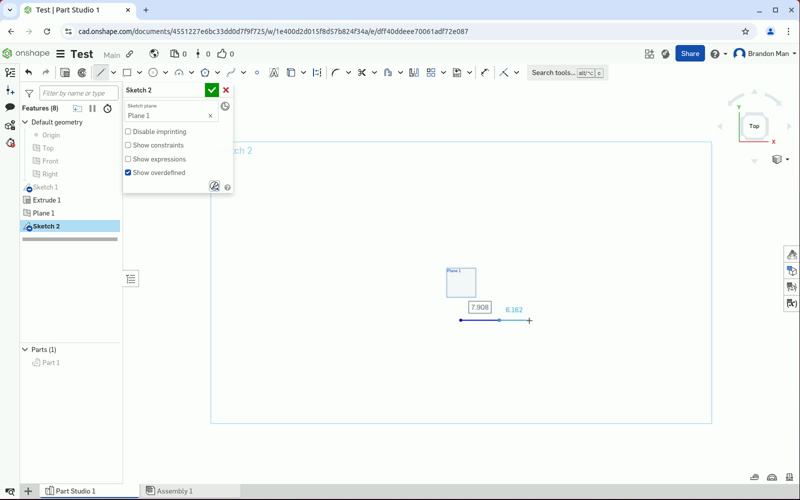
mouse_move(499, 282)
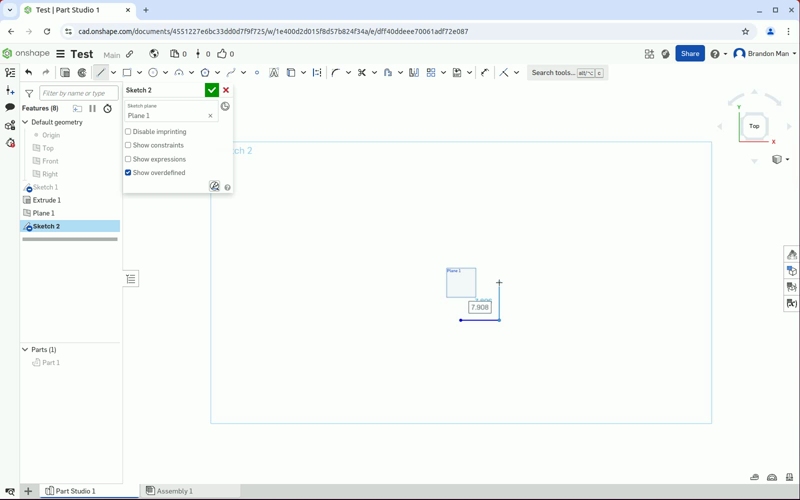
click(499, 282)
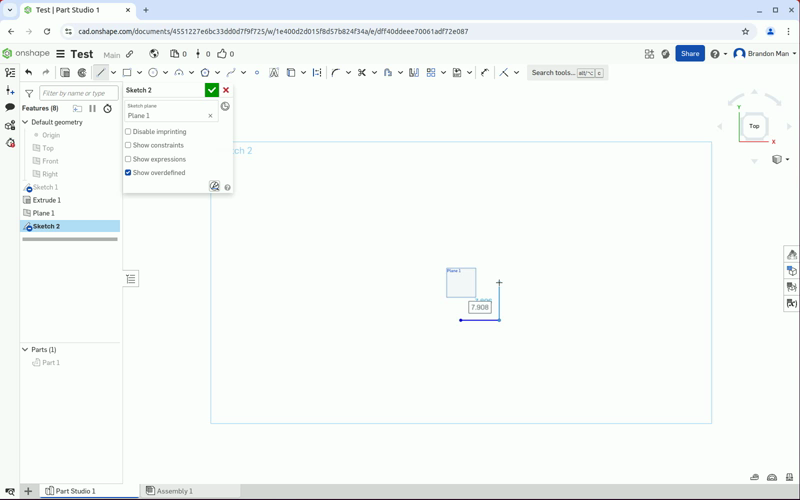
key_up(shift)
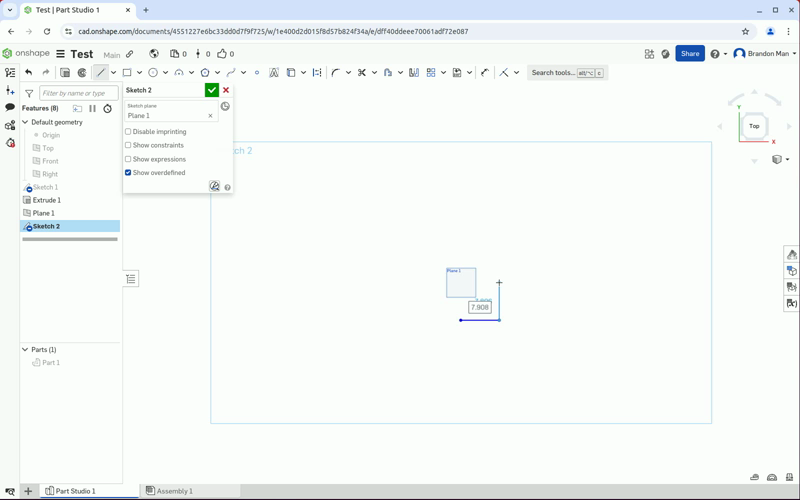
key_down(shift)
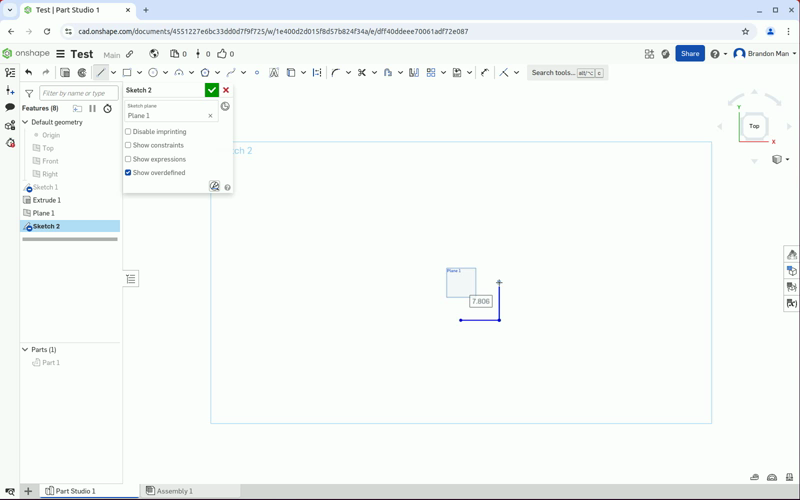
mouse_move(529, 282)
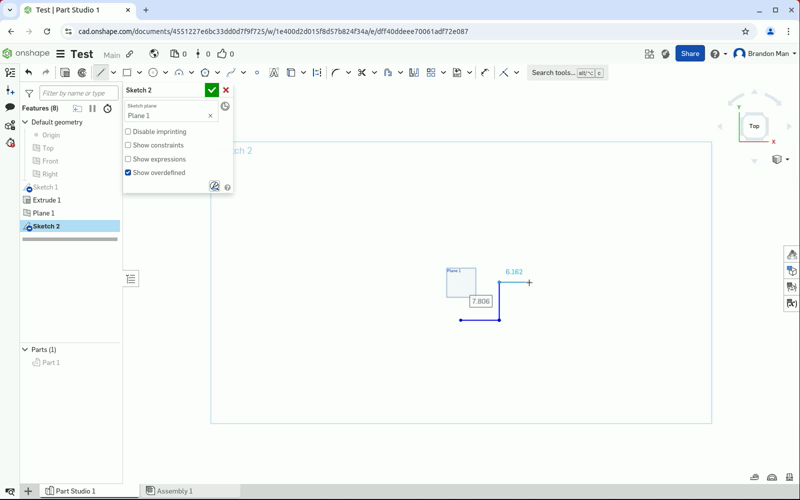
mouse_move(460, 282)
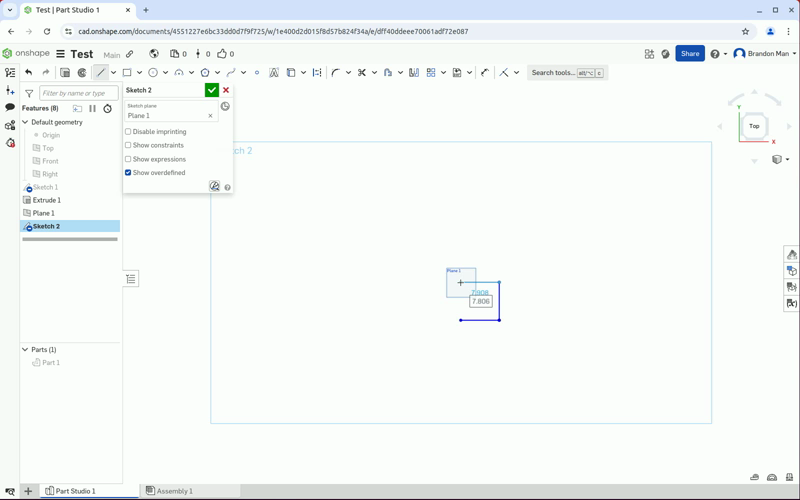
click(460, 282)
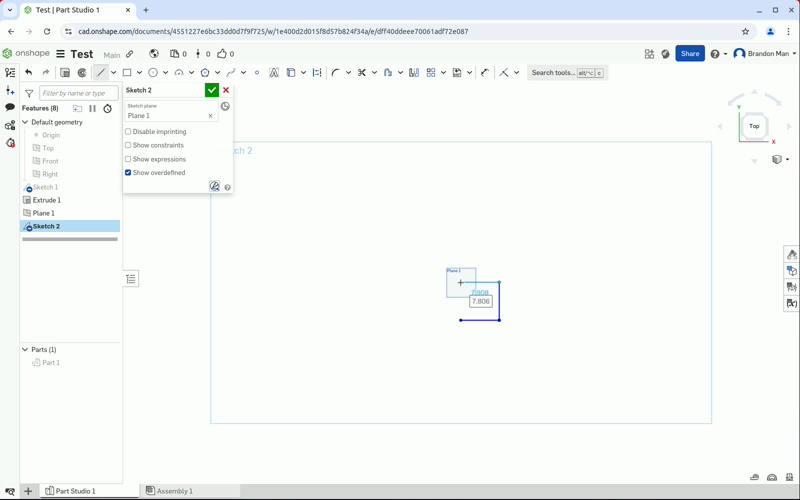
key_up(shift)
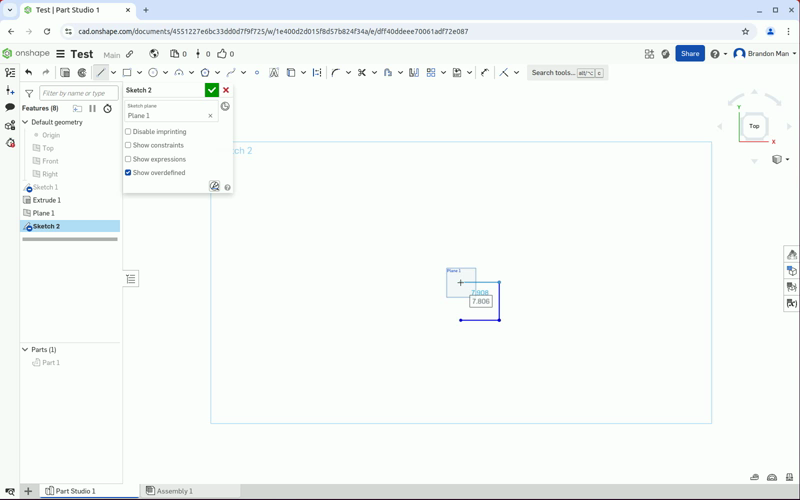
mouse_move(490, 282)
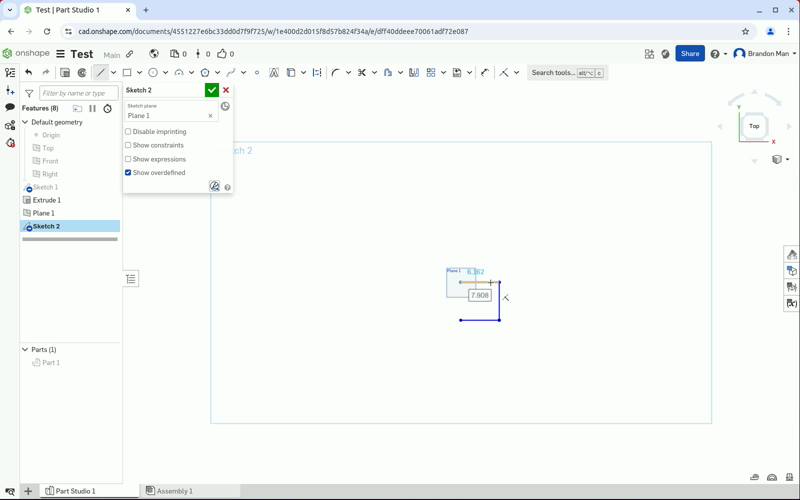
key_down(shift)
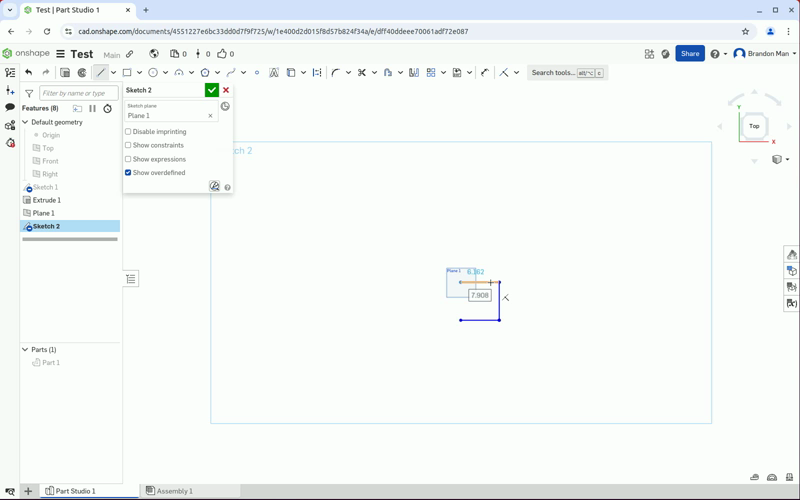
mouse_move(460, 320)
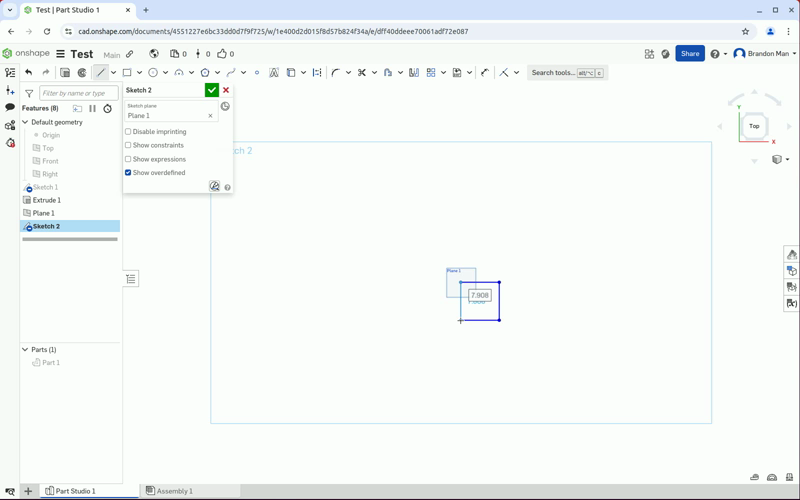
key_up(shift)
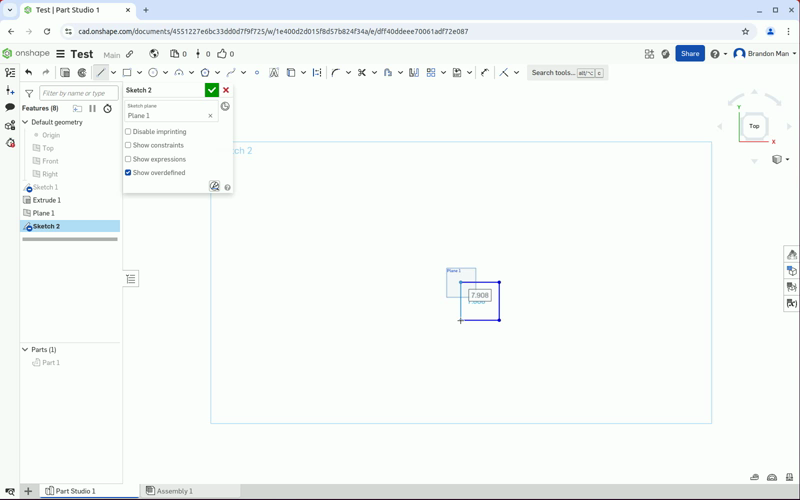
click(460, 320)
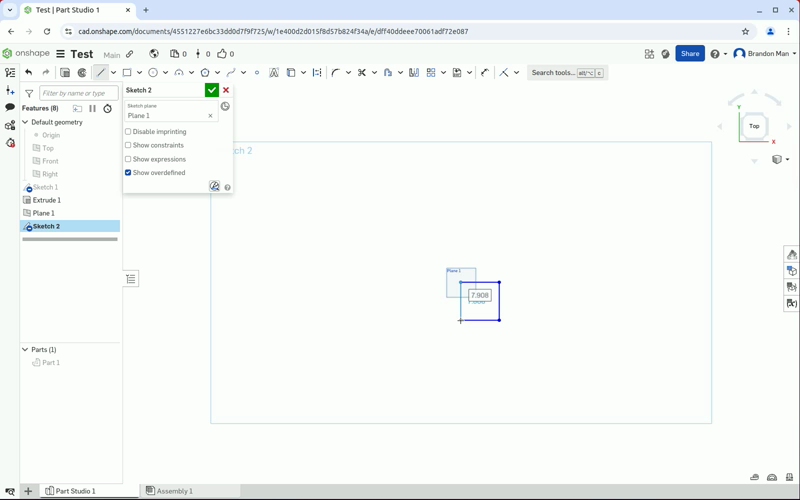
key(esc)
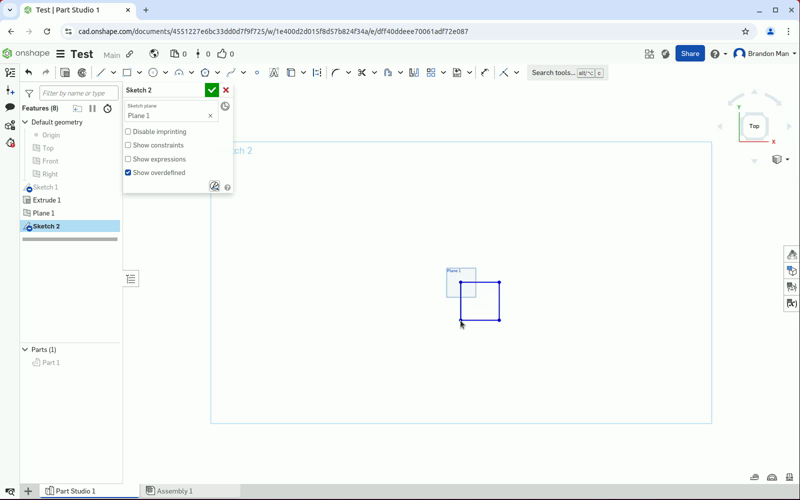
mouse_move(463, 295)
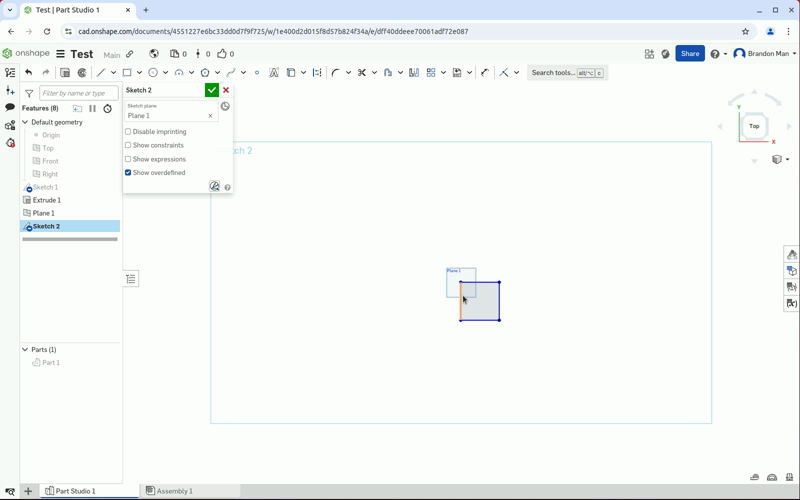
scroll(6)
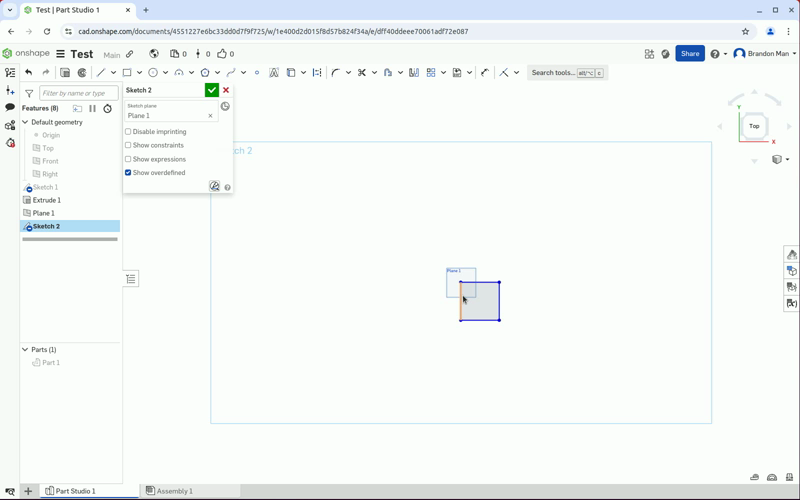
scroll(6)
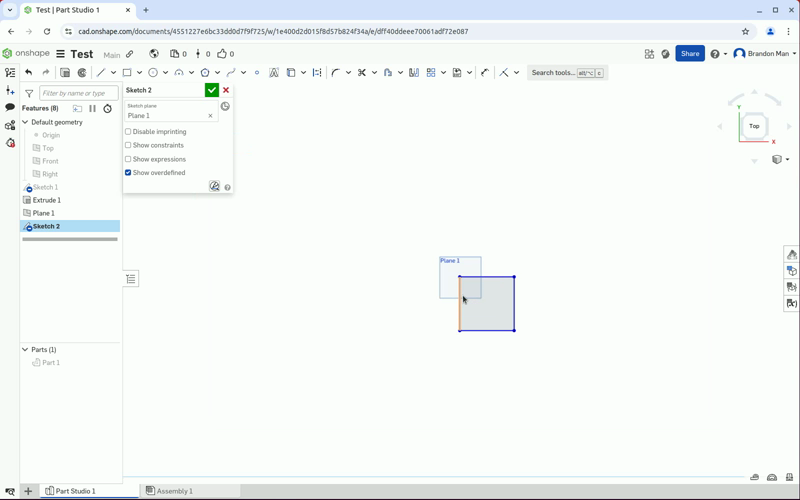
scroll(6)
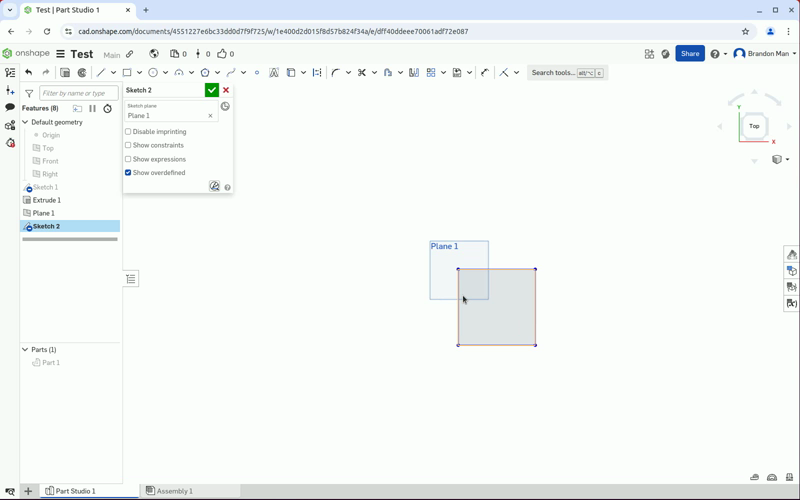
scroll(6)
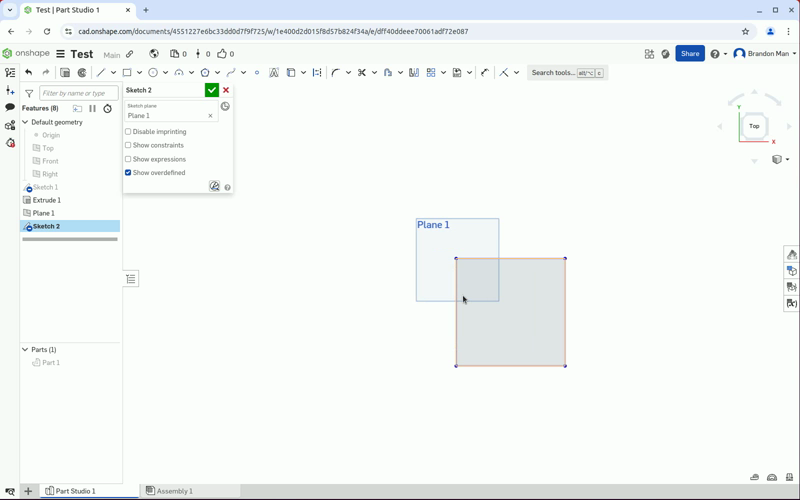
scroll(6)
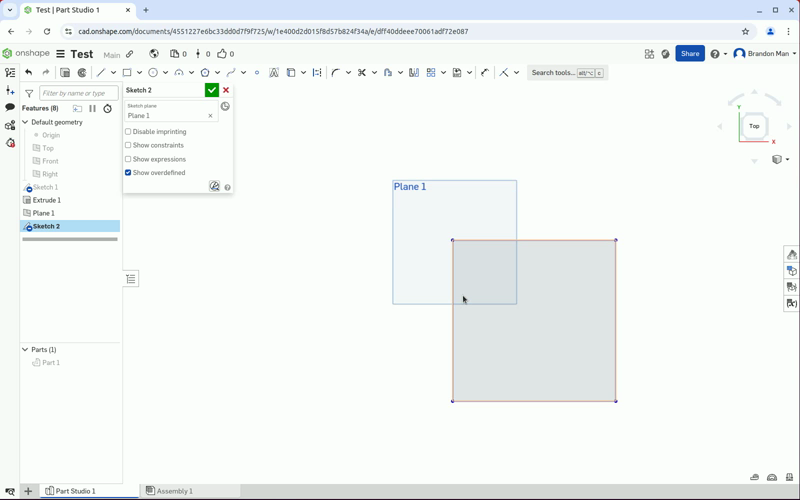
scroll(6)
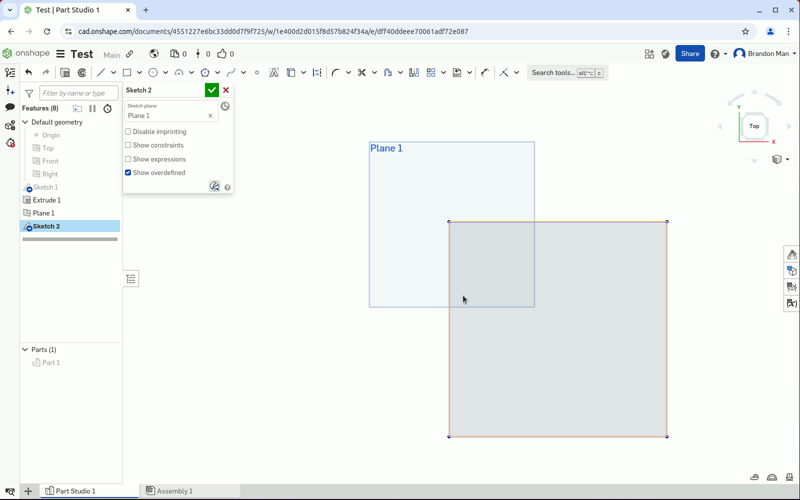
scroll(6)
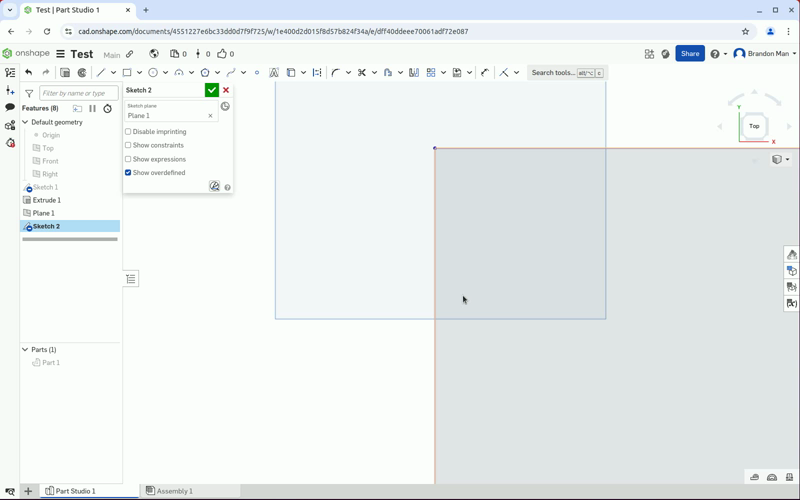
click(463, 295)
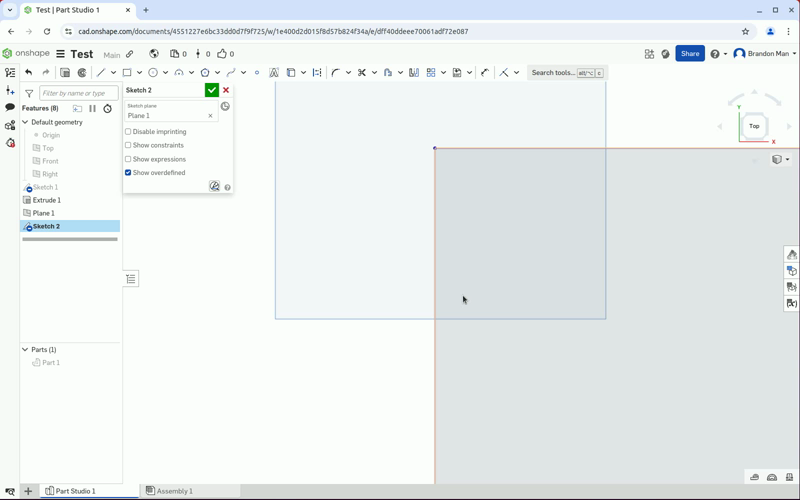
scroll(-6)
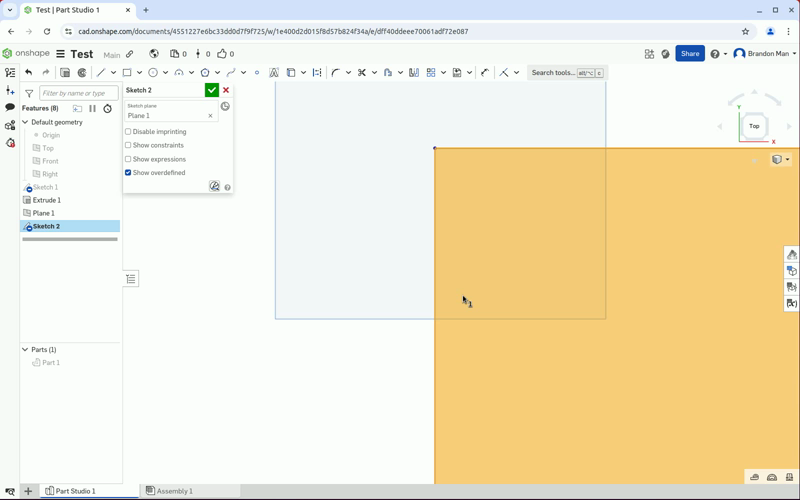
scroll(-6)
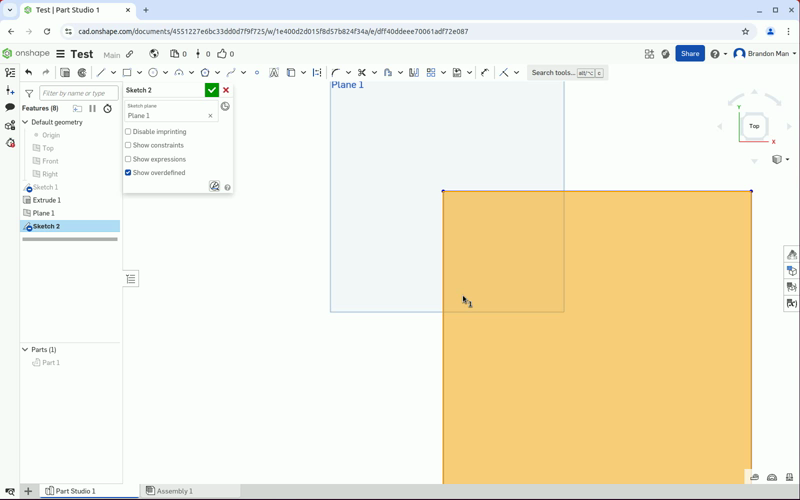
scroll(-6)
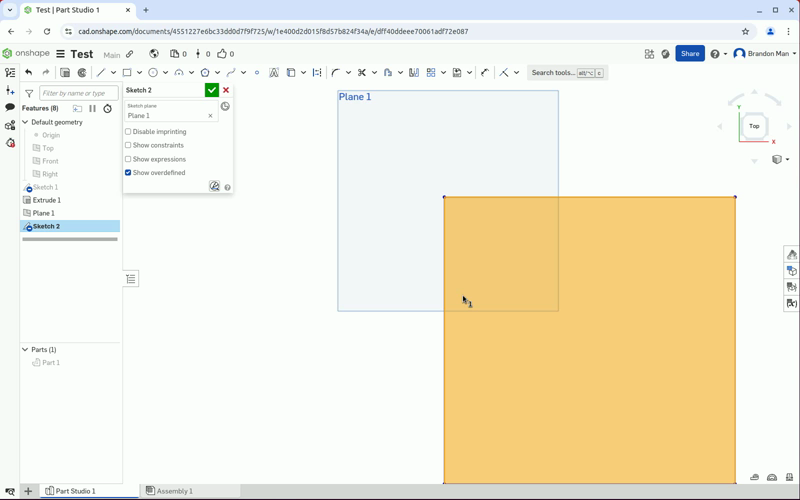
scroll(-6)
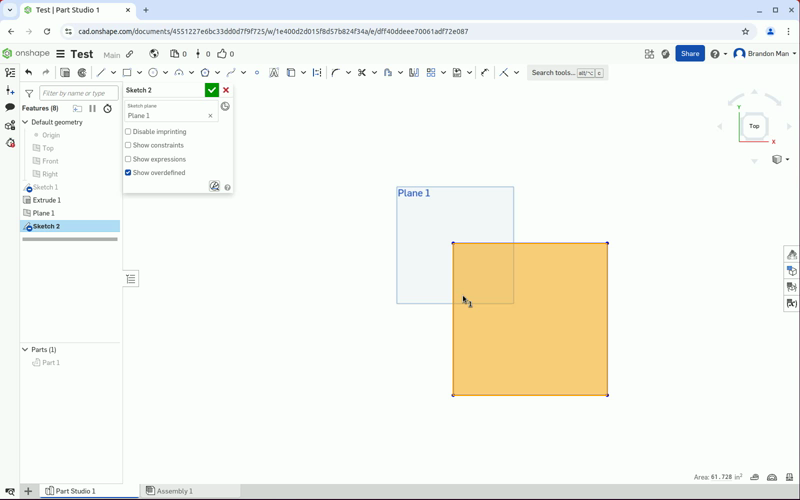
scroll(-6)
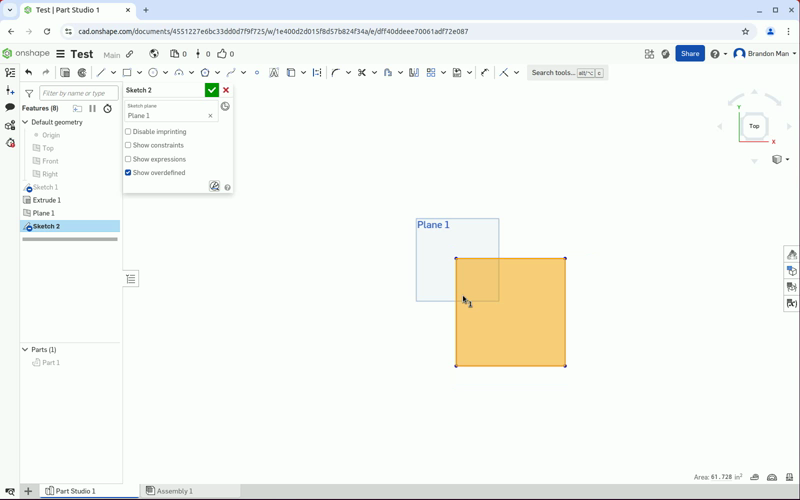
scroll(-6)
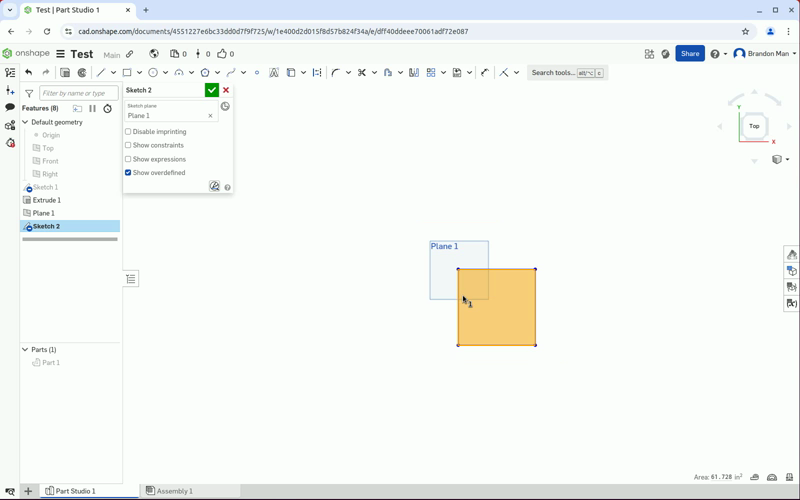
scroll(-6)
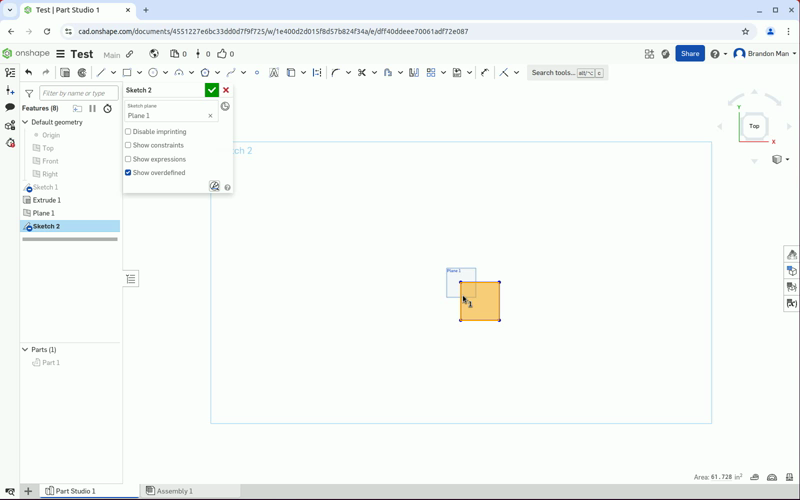
mouse_move(73, 352)
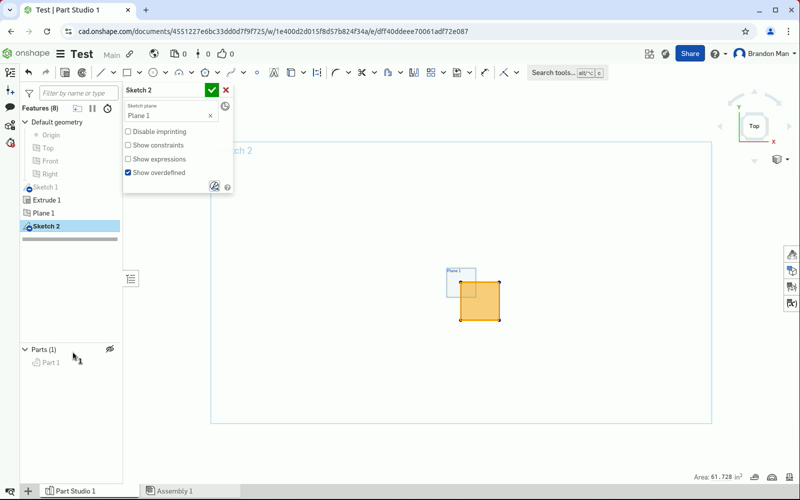
key(shift+y)
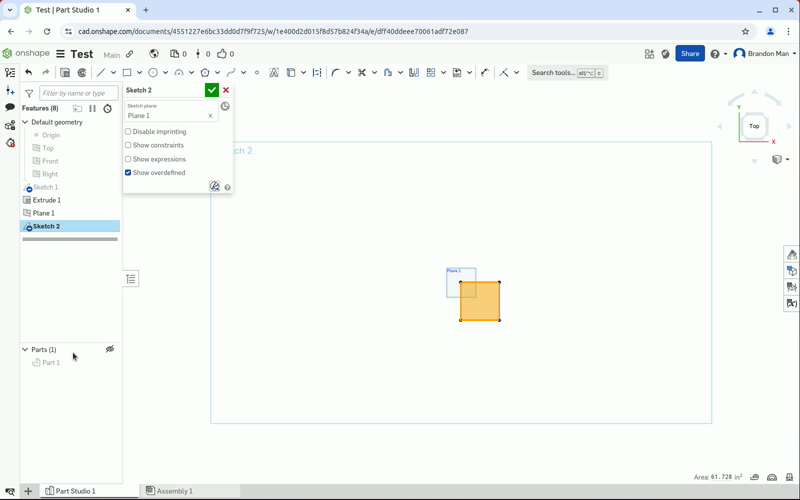
key(shift+e)
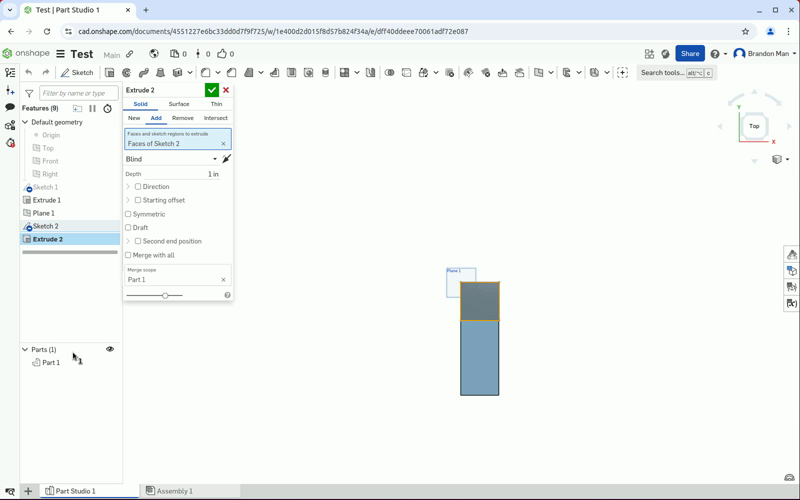
mouse_move(143, 106)
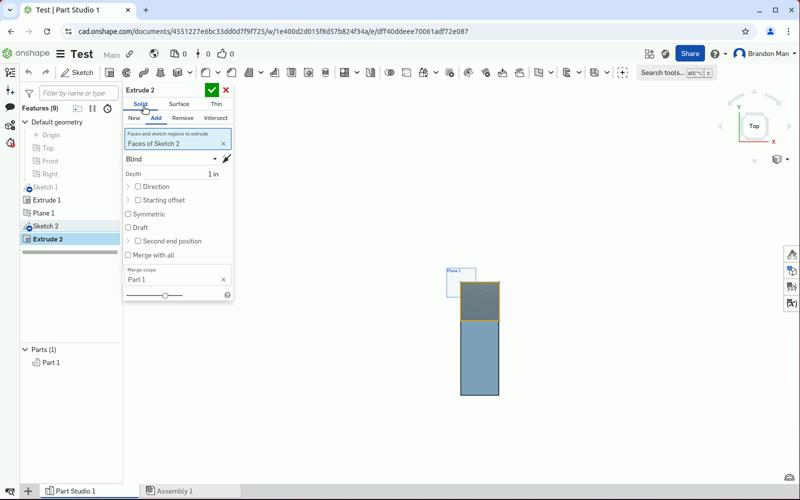
click(143, 106)
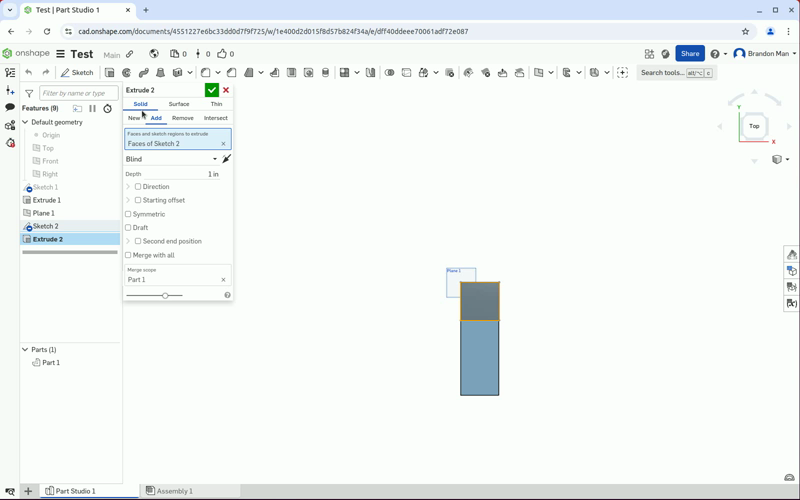
mouse_move(137, 120)
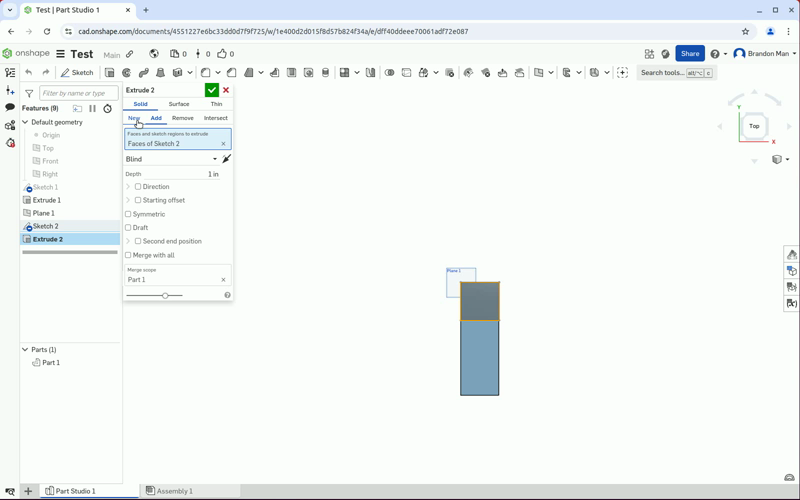
click(137, 120)
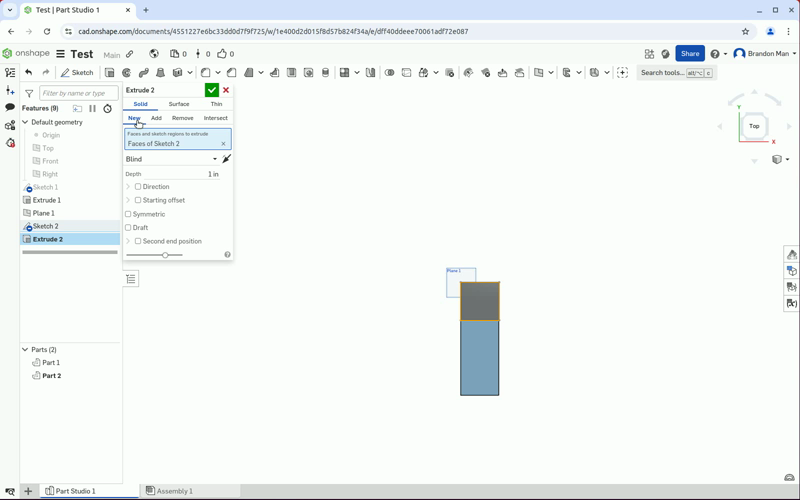
key(tab, 4)
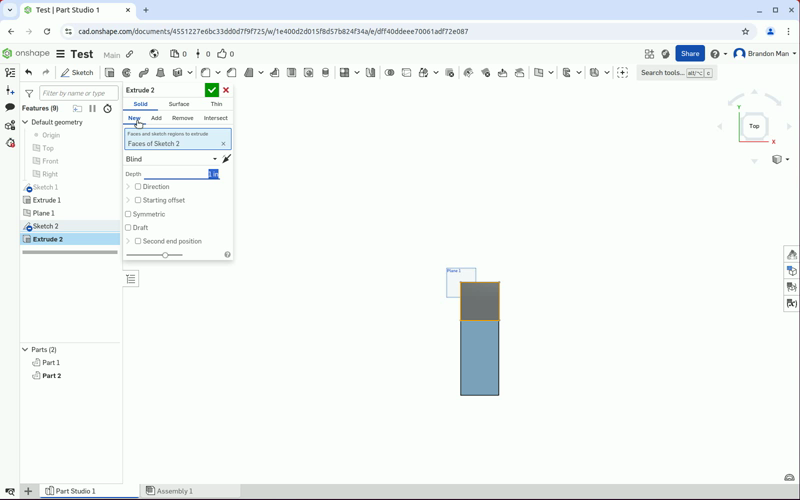
text(7.703)
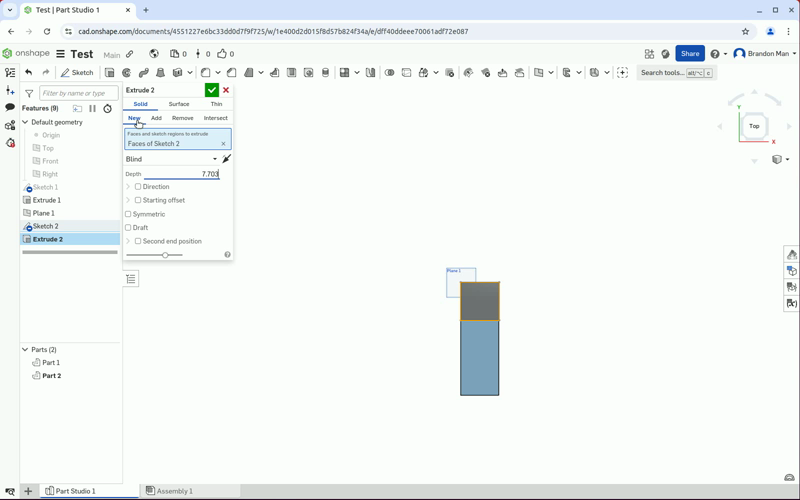
key(enter)
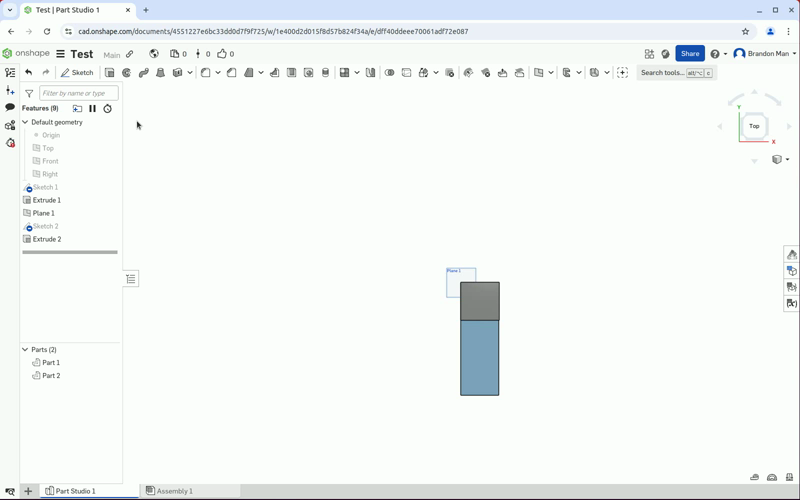
key(shift+h)
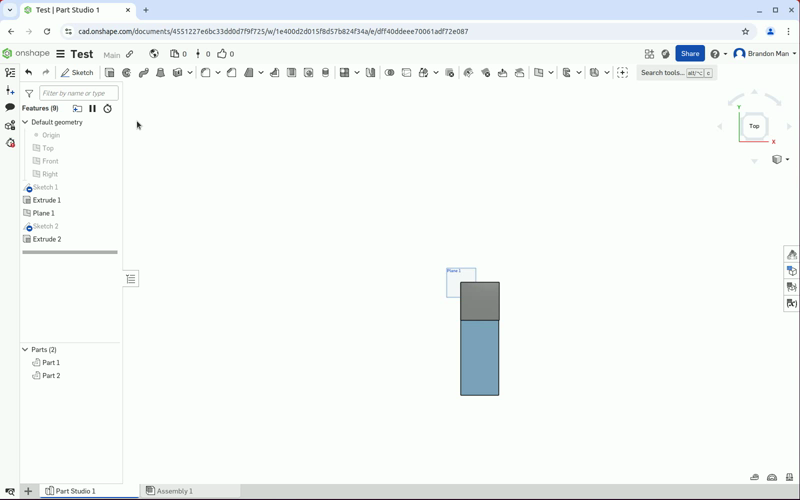
key(shift+h)
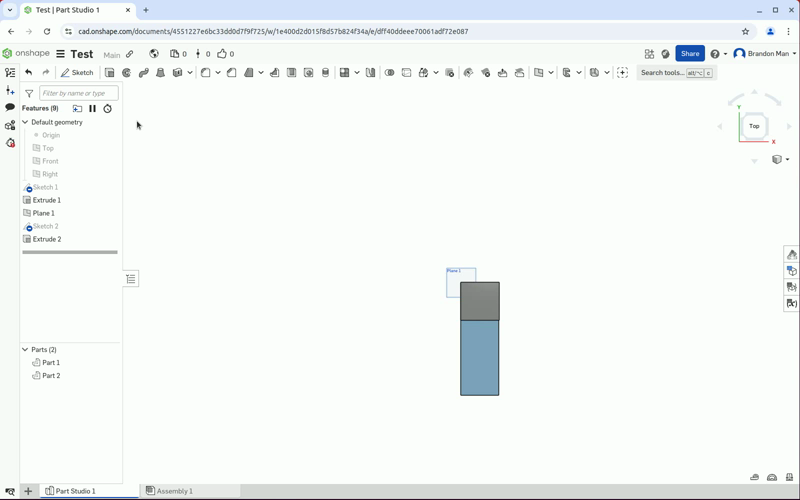
mouse_move(73, 189)
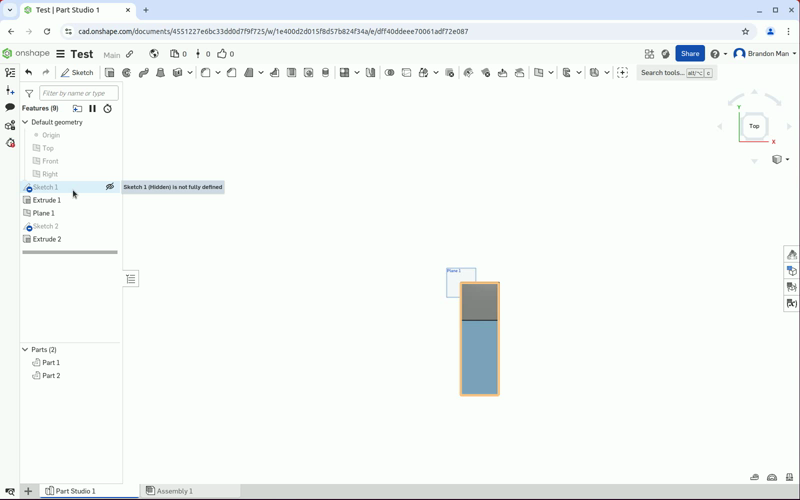
click(73, 189)
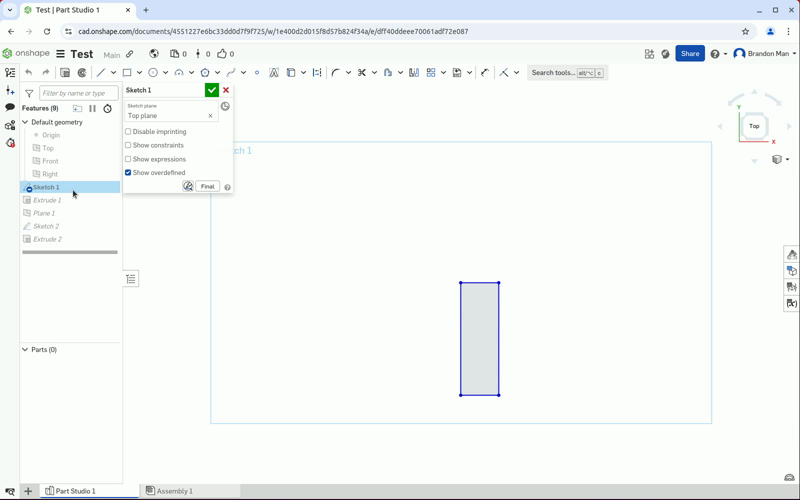
mouse_move(229, 92)
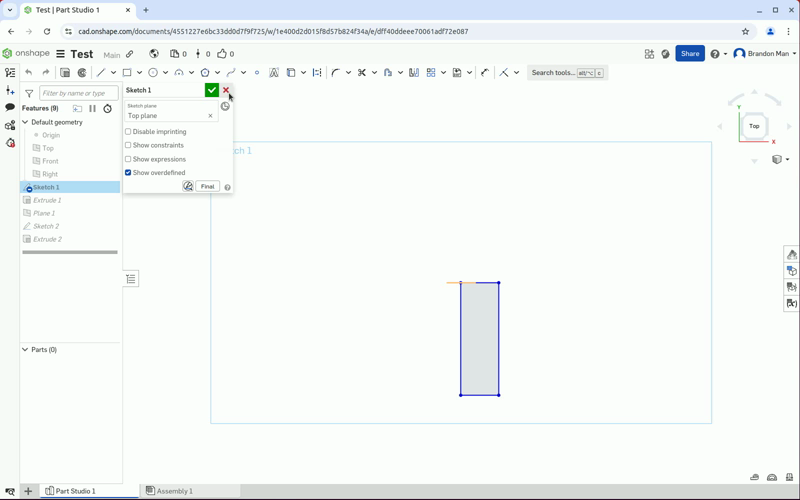
click(229, 92)
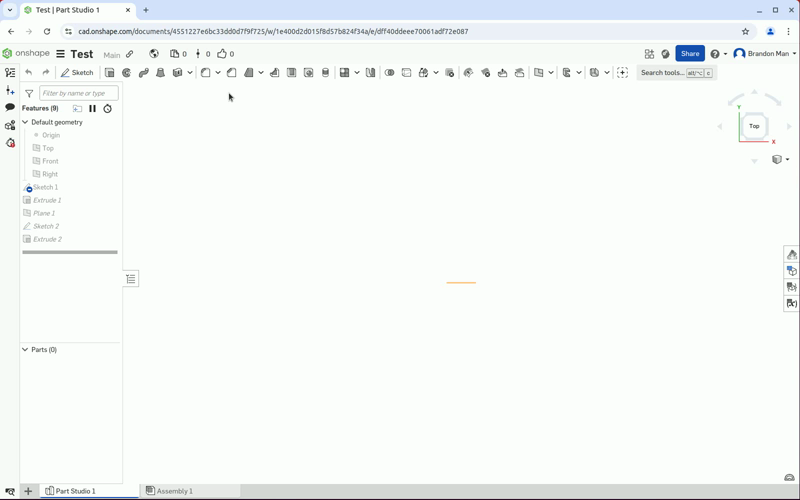
key(shift+s)
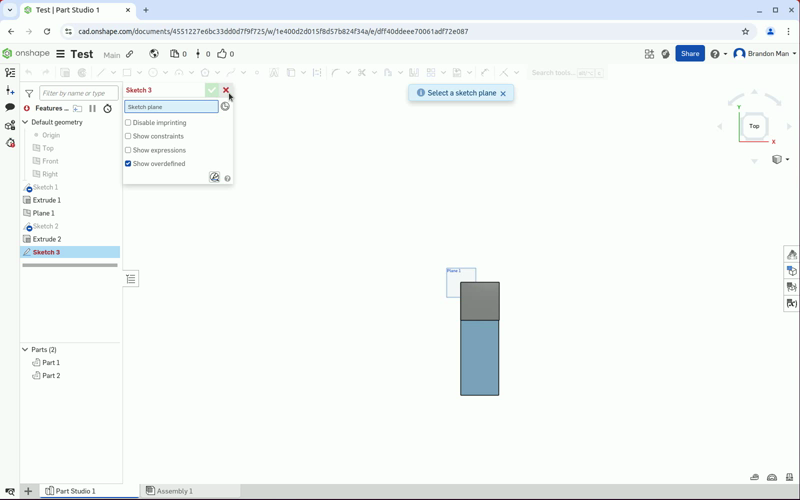
mouse_move(73, 215)
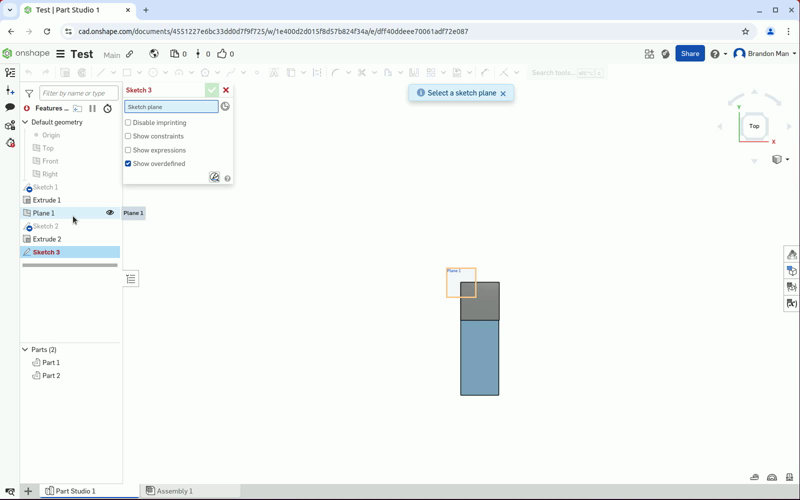
click(73, 215)
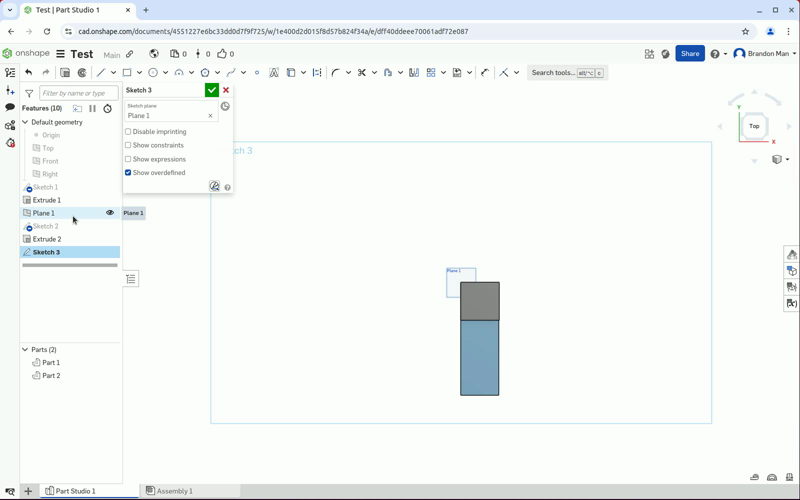
mouse_move(73, 352)
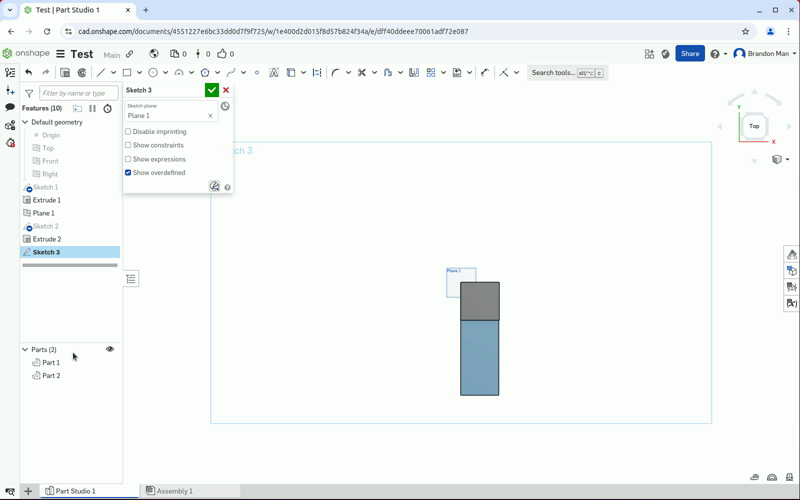
key(y)
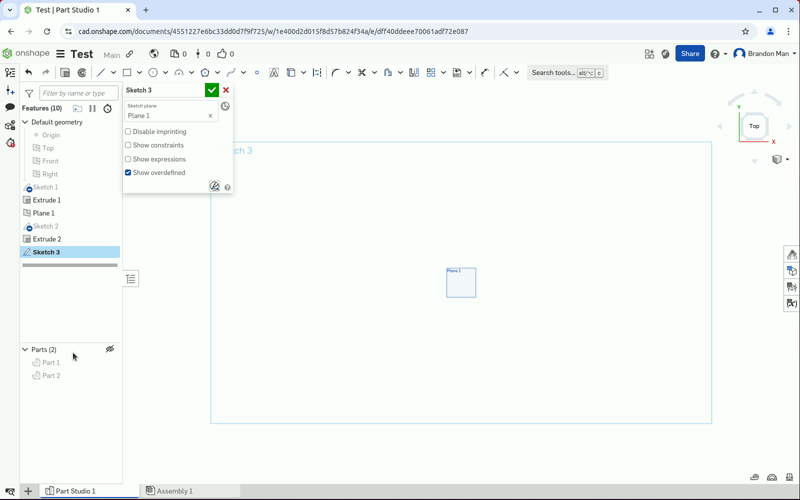
key(l)
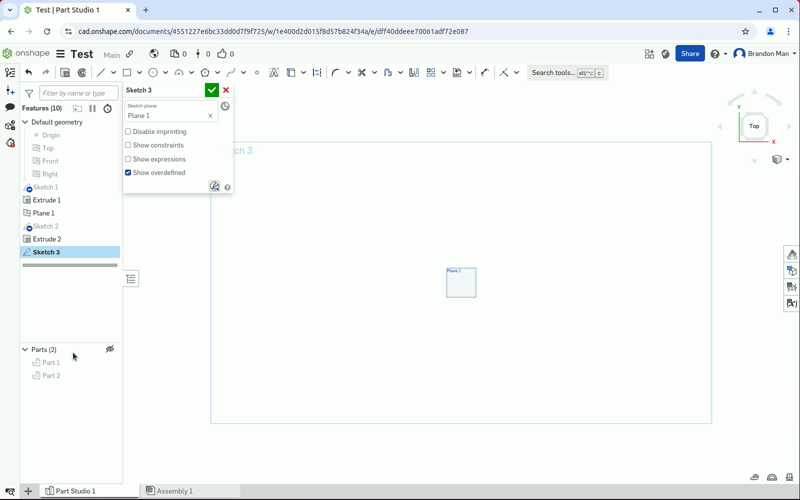
key_down(shift)
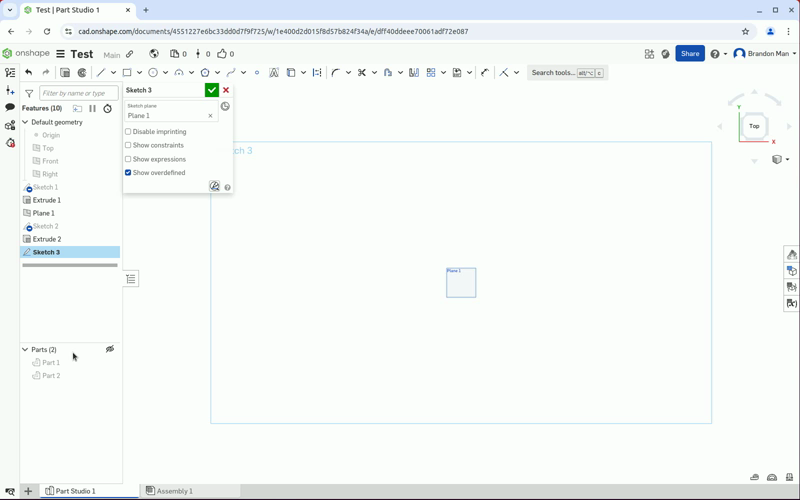
mouse_move(460, 395)
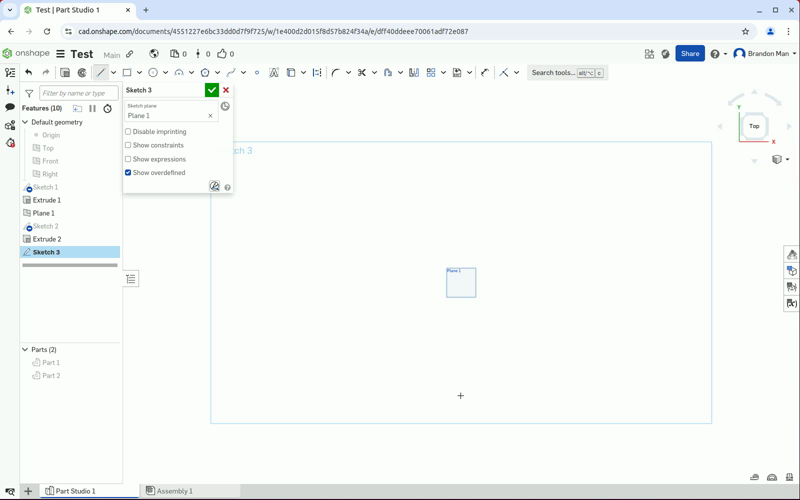
click(460, 395)
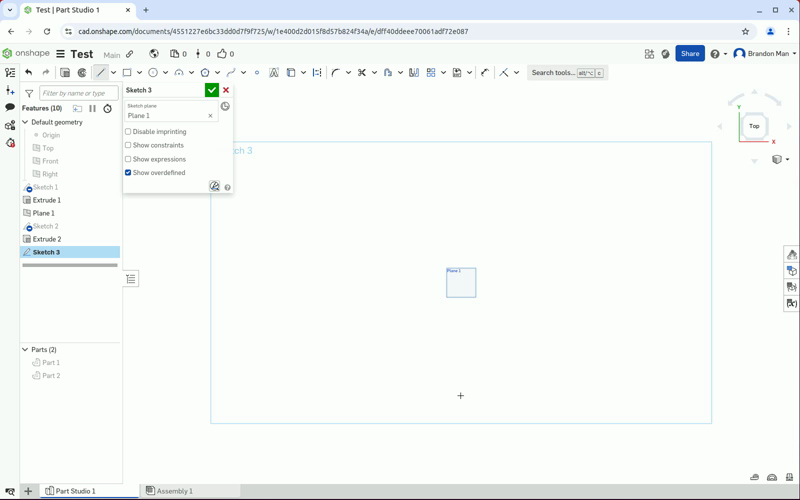
key_up(shift)
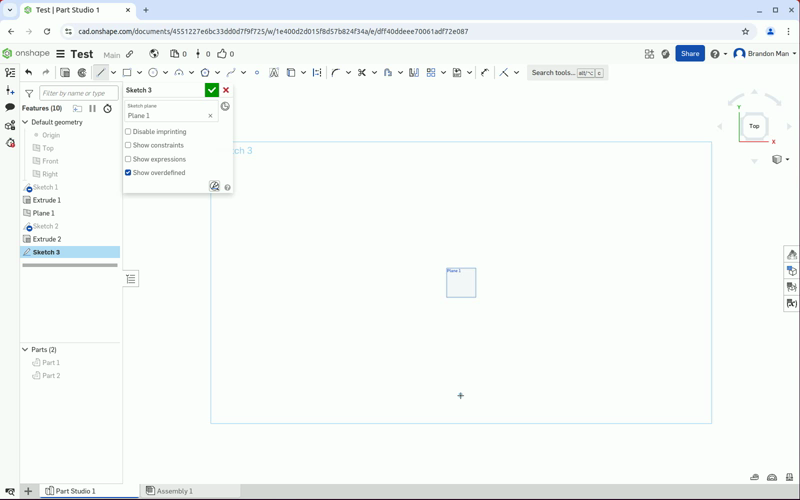
key_down(shift)
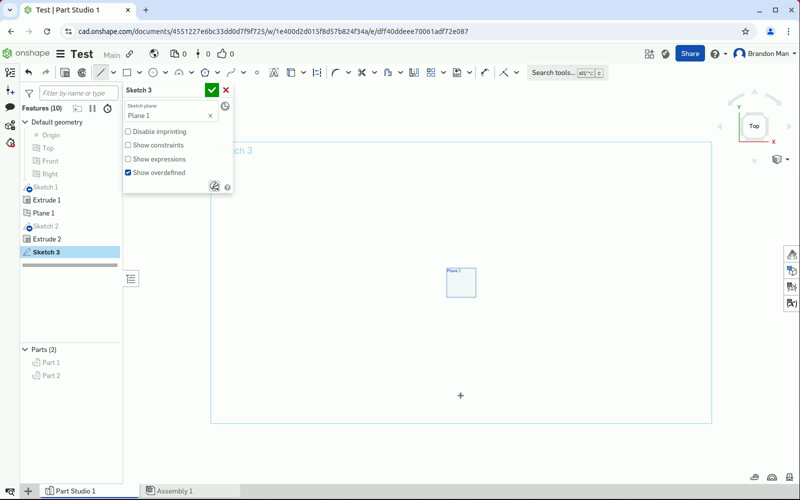
mouse_move(490, 395)
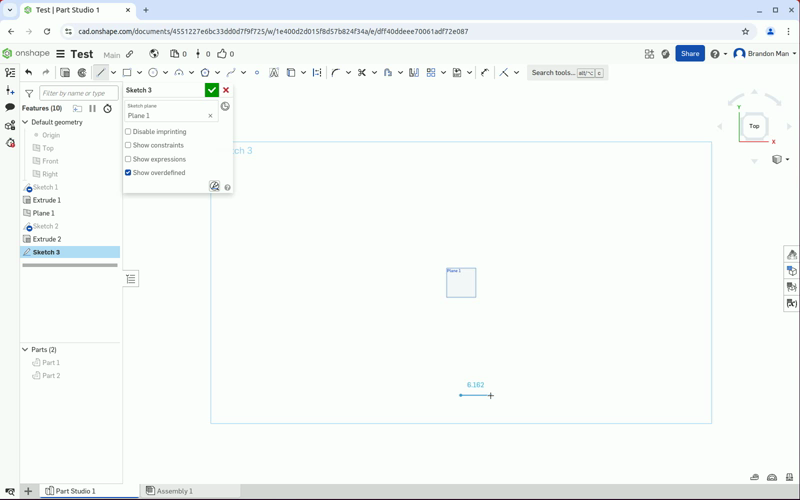
mouse_move(499, 395)
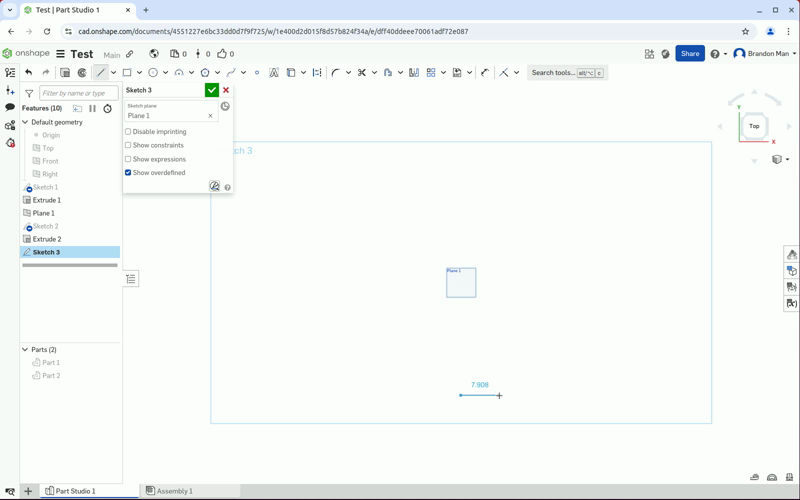
click(499, 395)
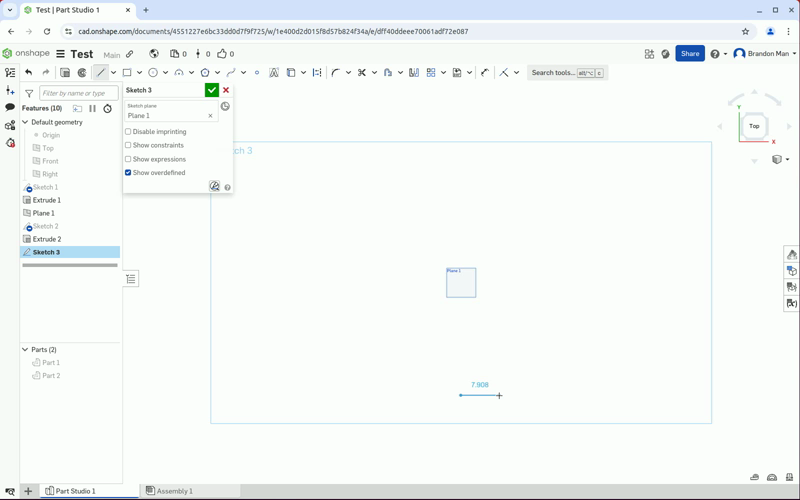
key_up(shift)
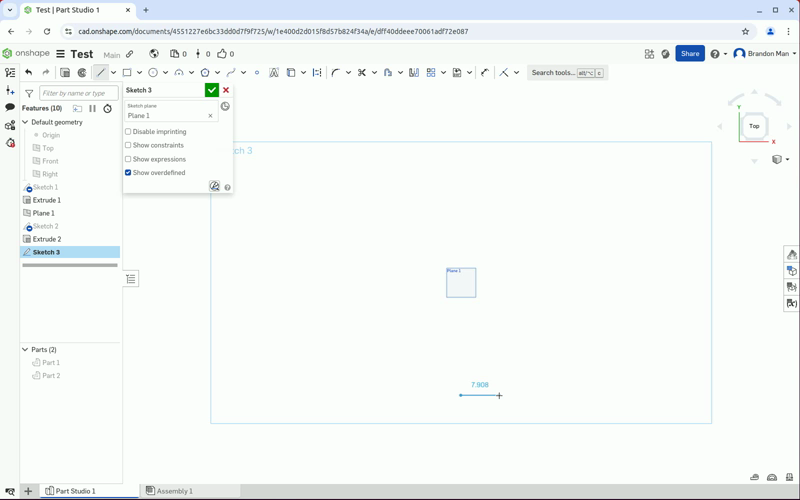
key_down(shift)
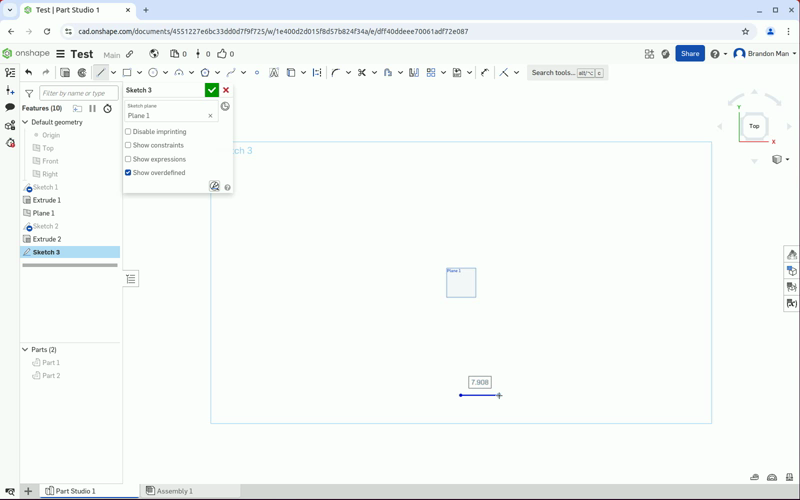
mouse_move(529, 395)
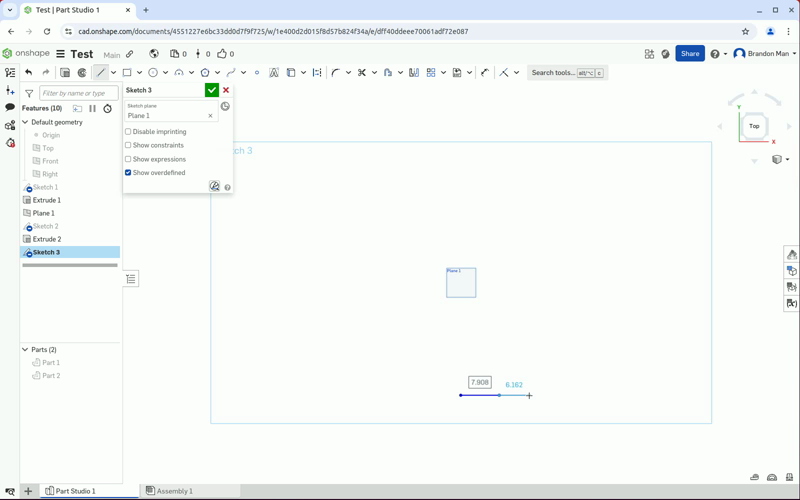
mouse_move(499, 357)
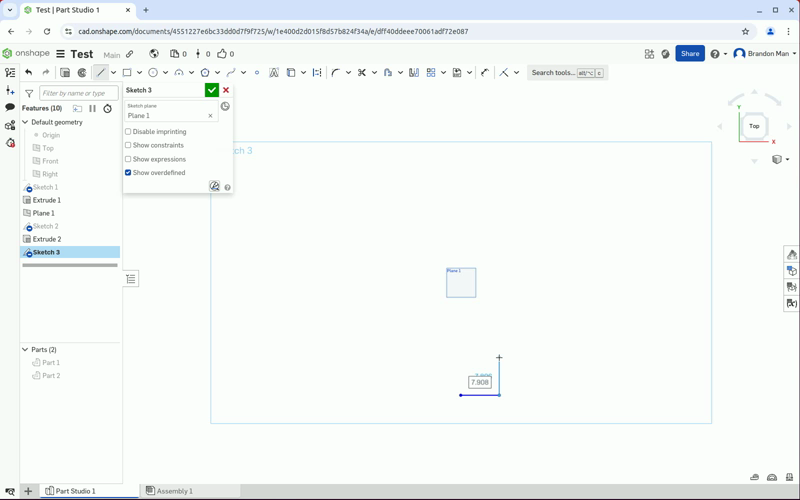
click(499, 357)
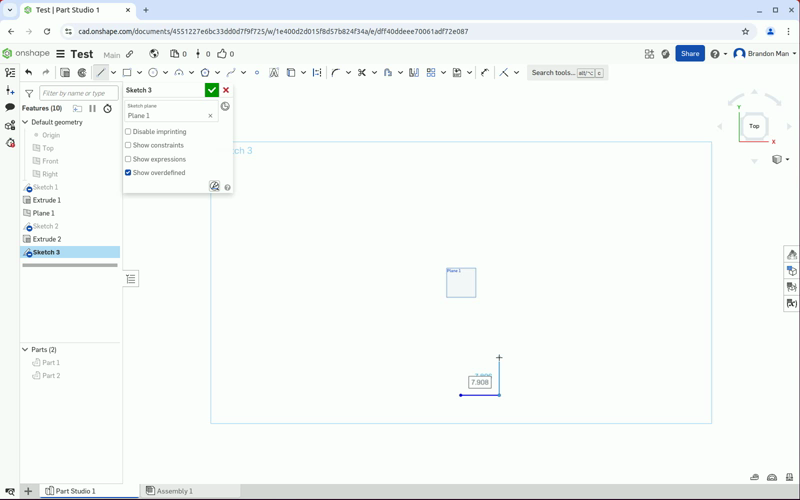
key_up(shift)
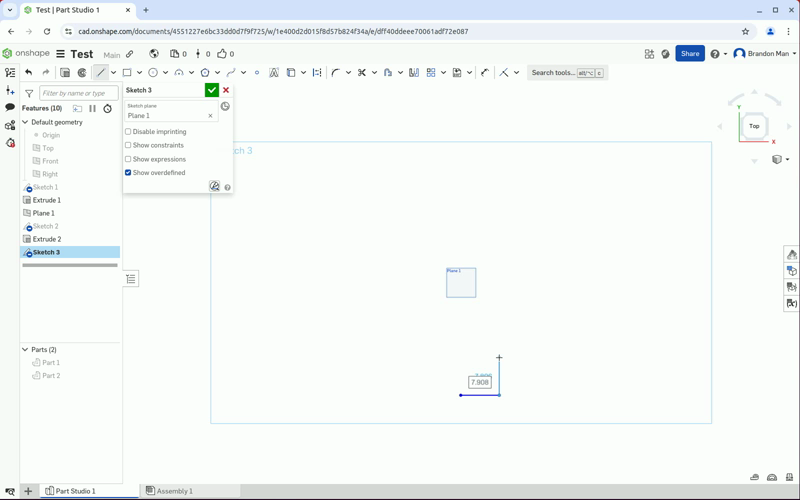
key_down(shift)
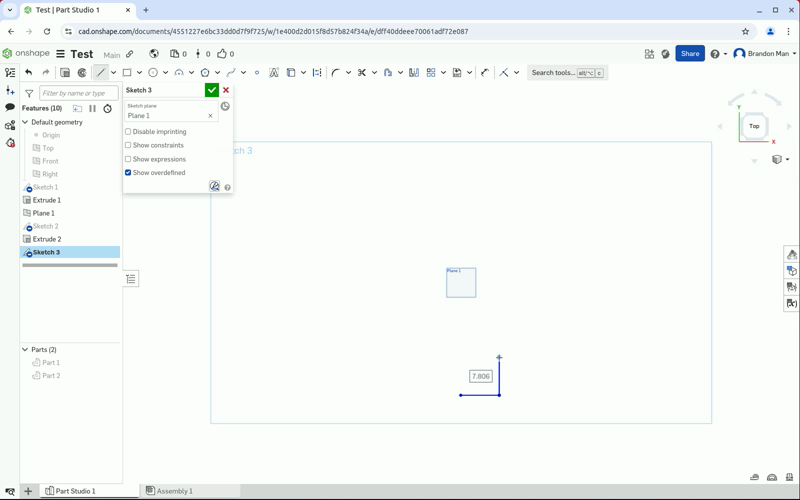
mouse_move(529, 357)
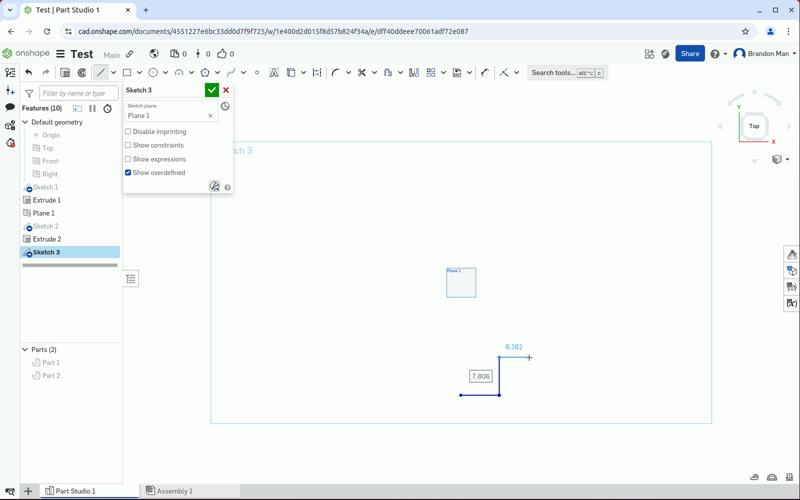
mouse_move(460, 357)
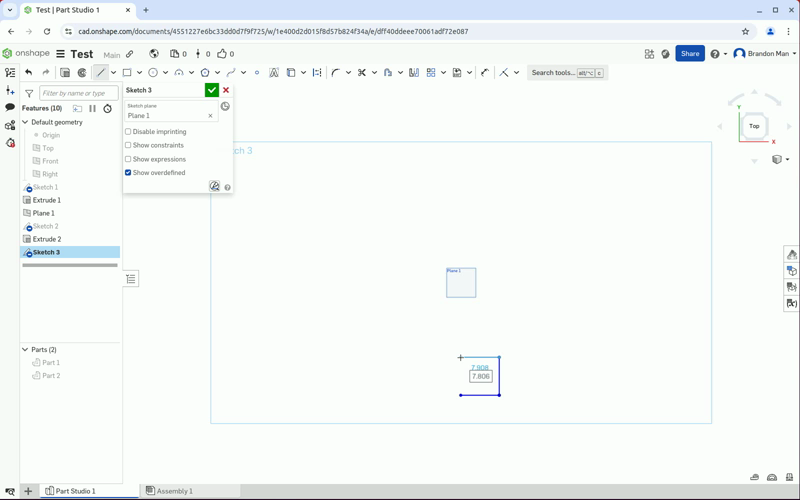
click(460, 357)
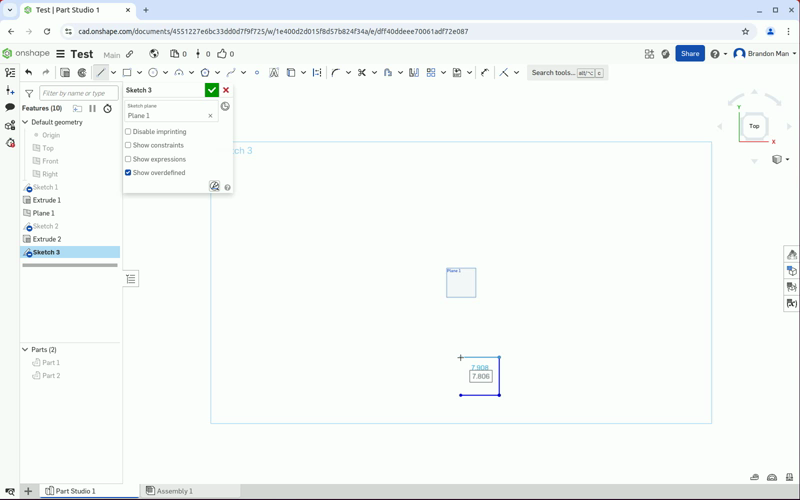
key_up(shift)
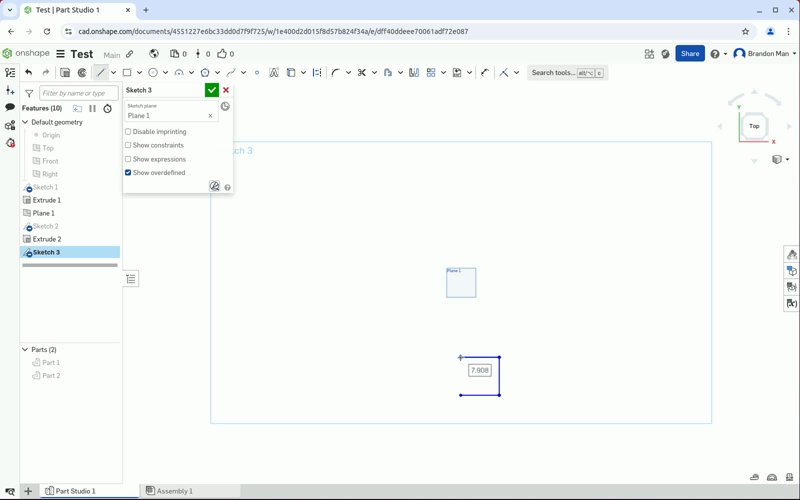
mouse_move(490, 357)
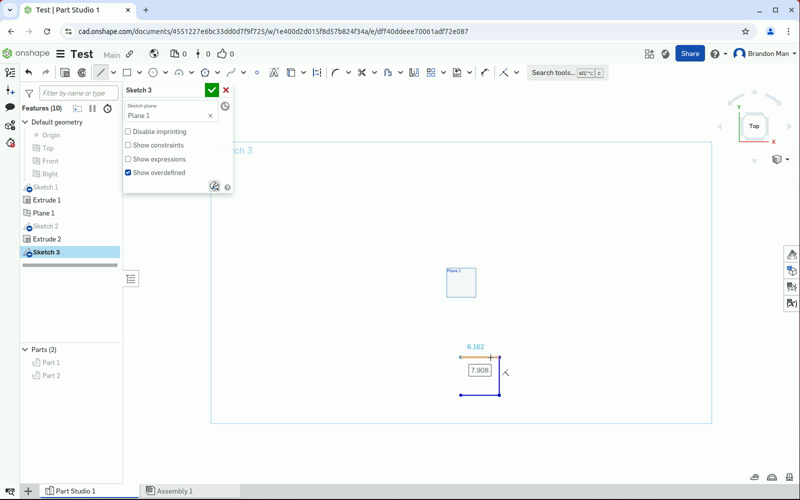
key_down(shift)
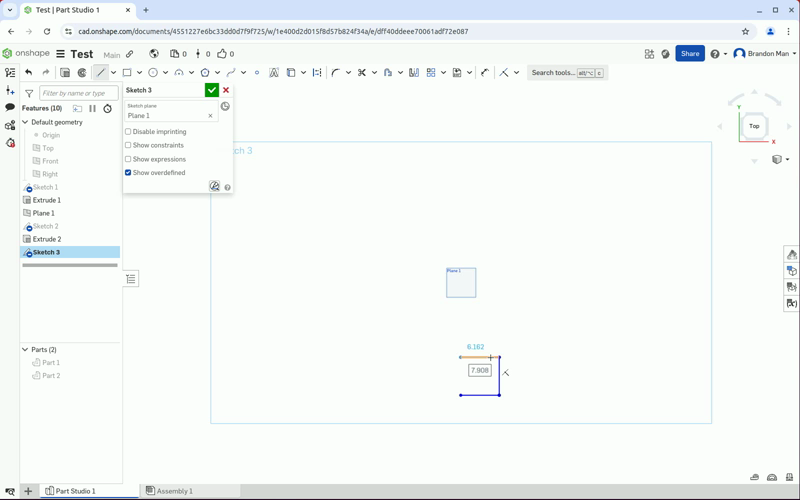
mouse_move(460, 395)
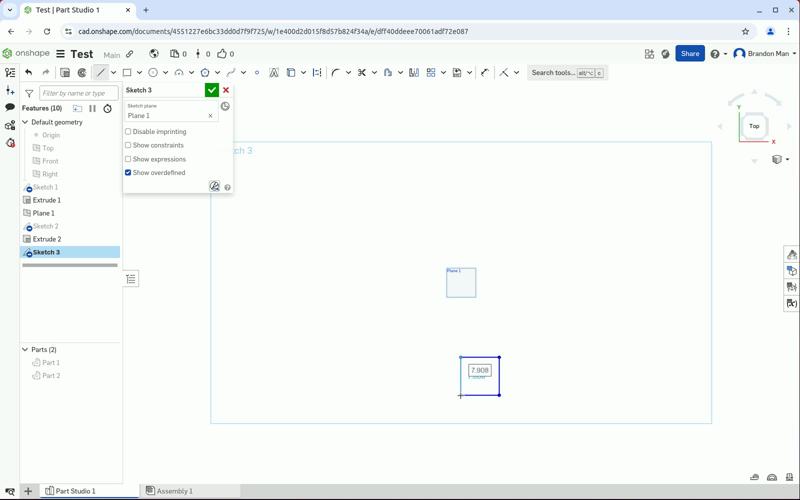
key_up(shift)
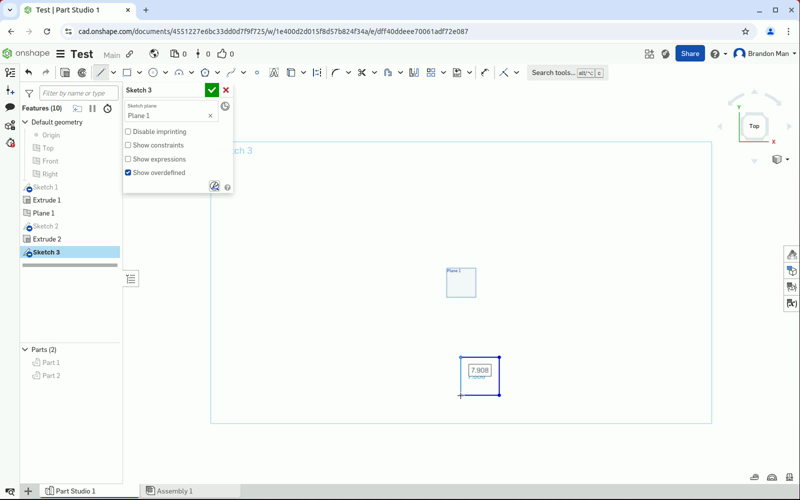
click(460, 395)
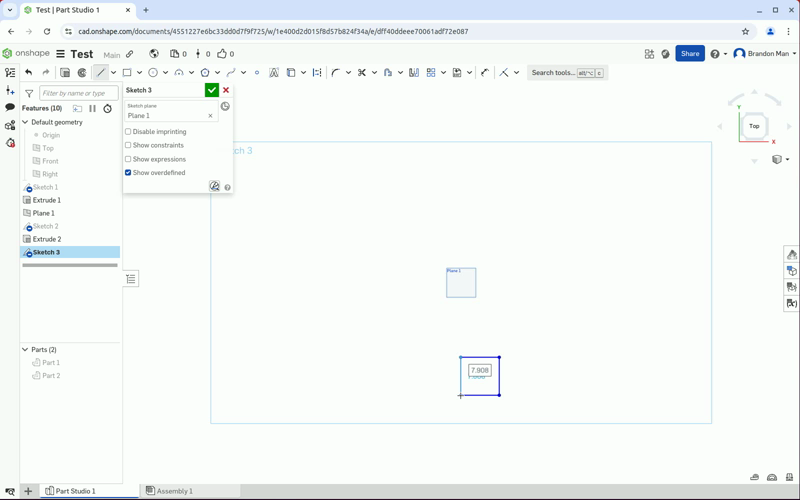
key(esc)
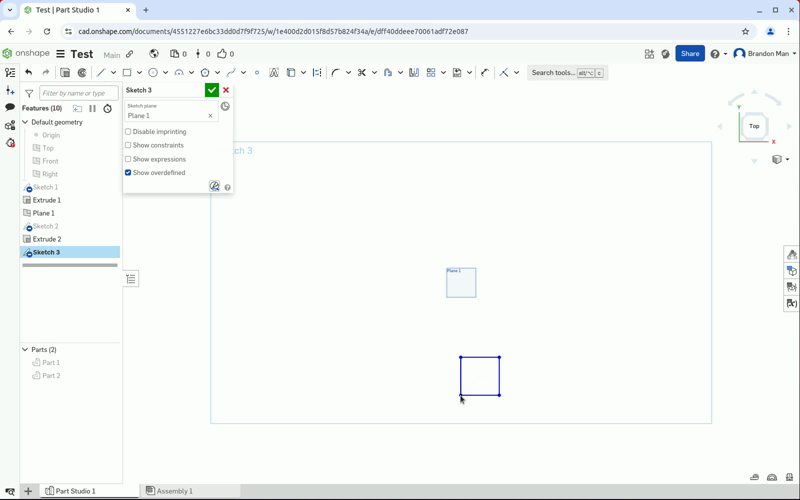
mouse_move(476, 376)
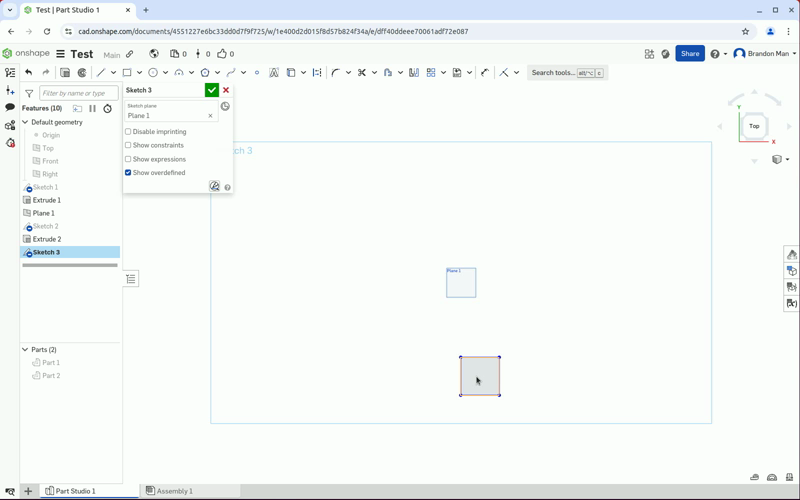
scroll(6)
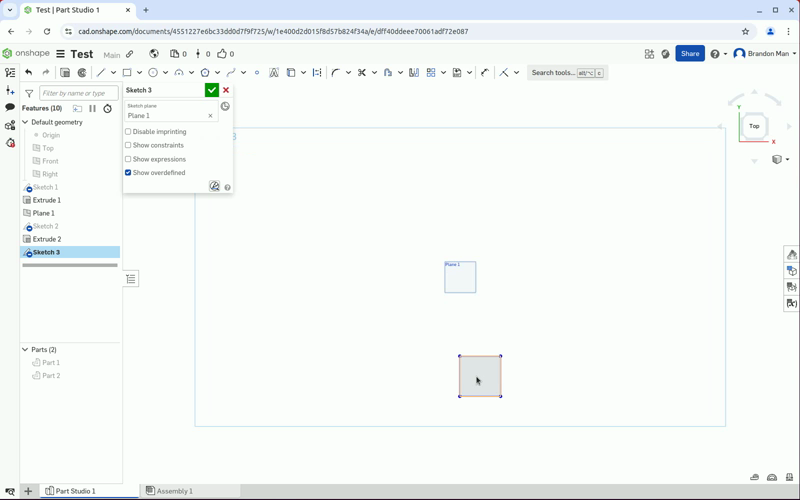
scroll(6)
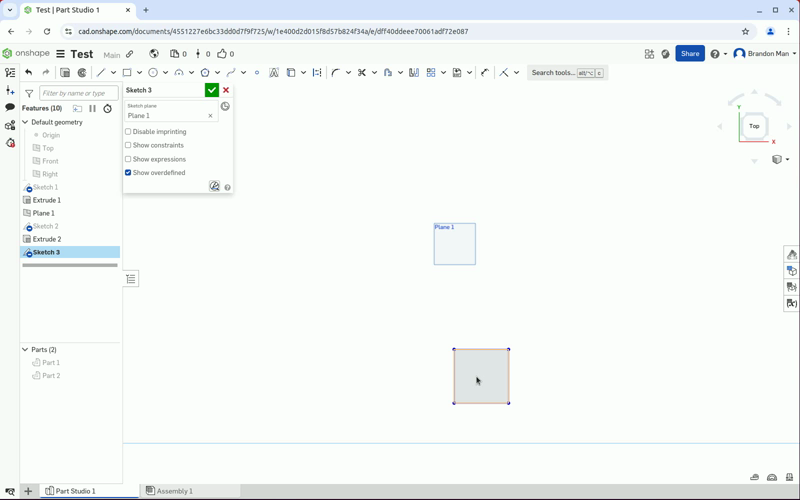
scroll(6)
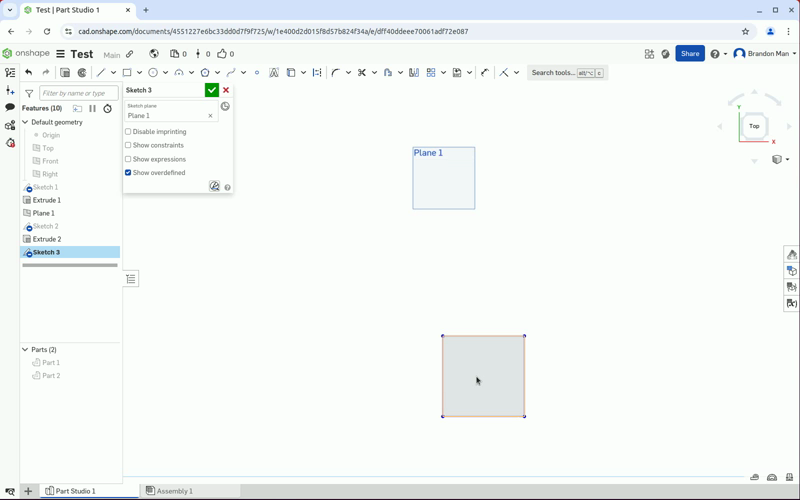
scroll(6)
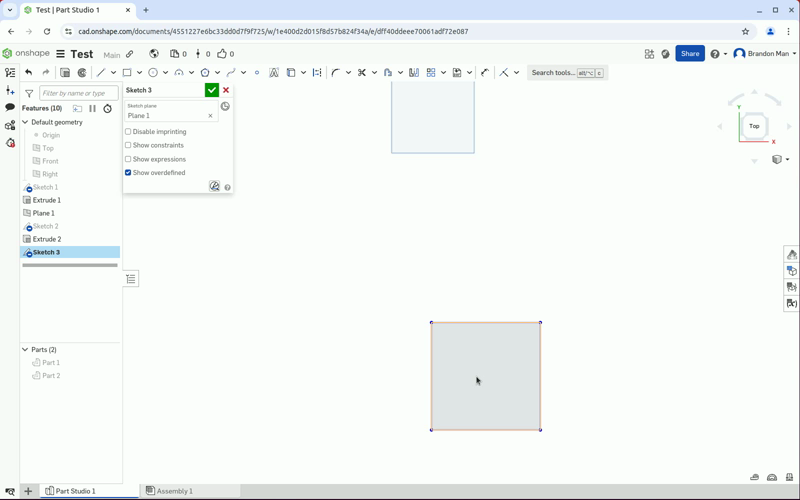
scroll(6)
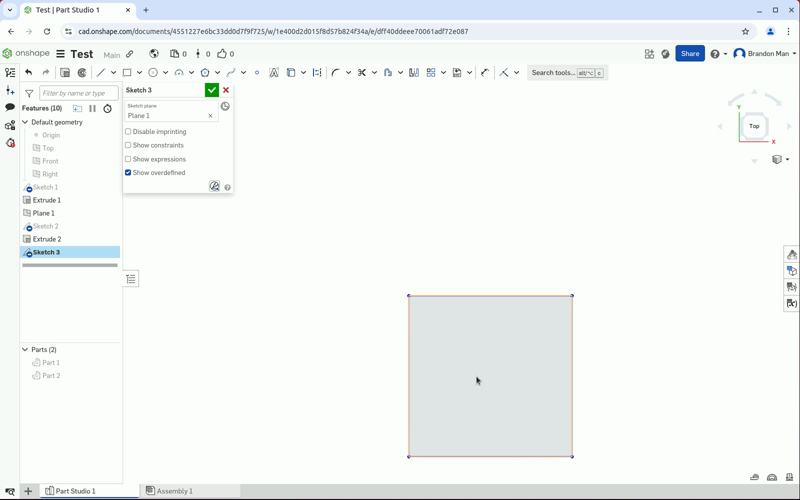
scroll(6)
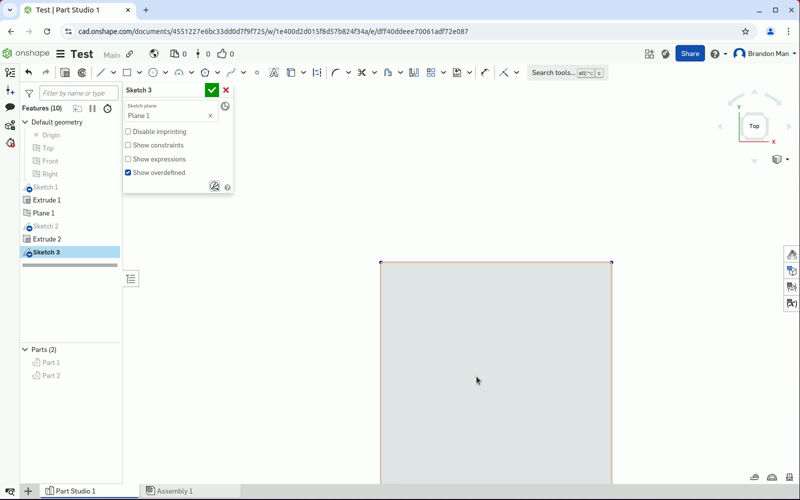
scroll(6)
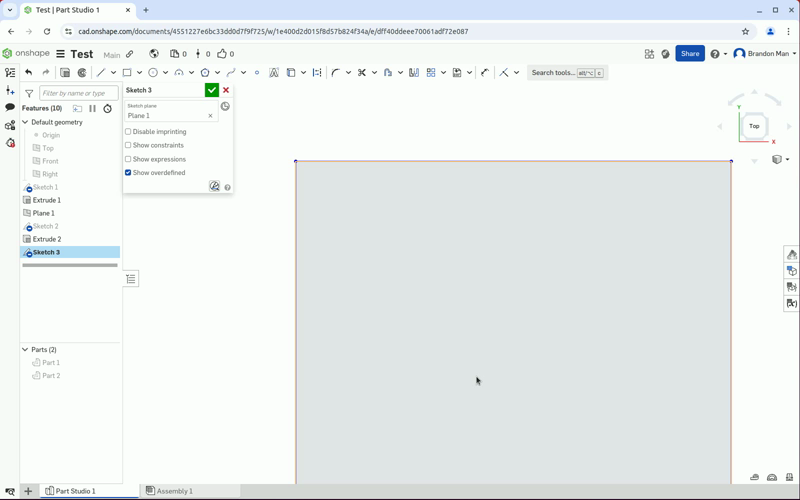
click(476, 376)
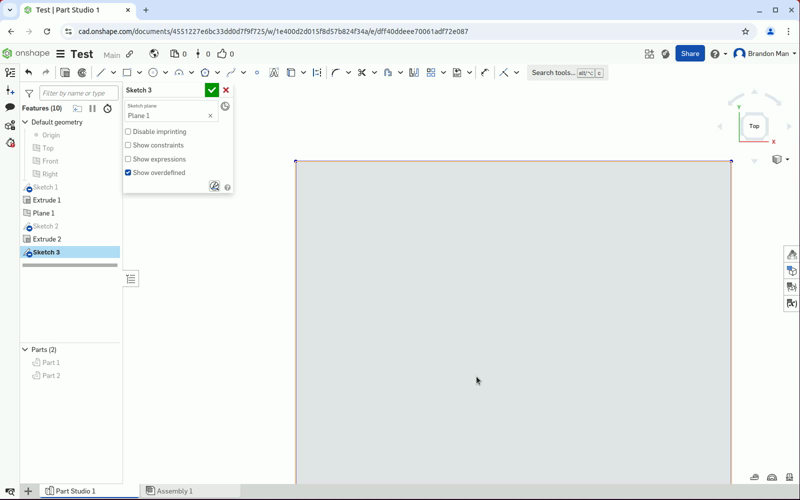
scroll(-6)
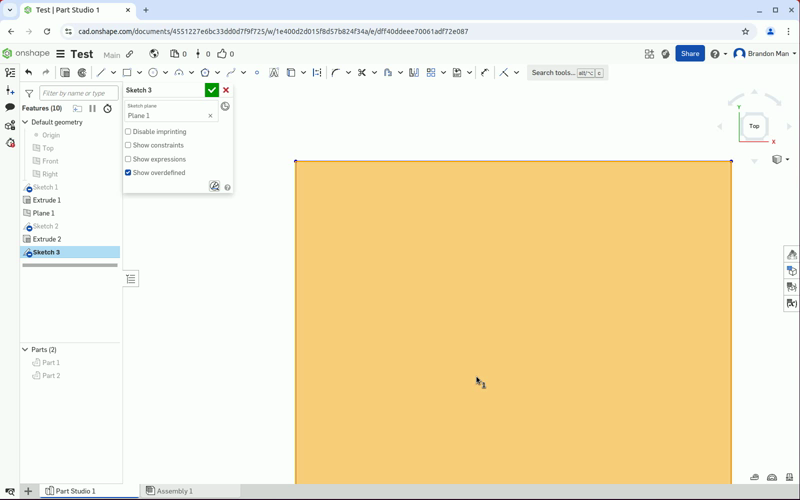
scroll(-6)
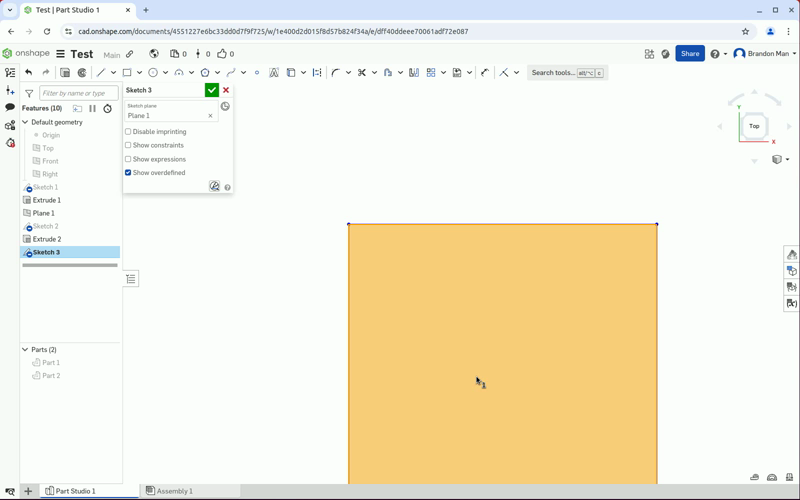
scroll(-6)
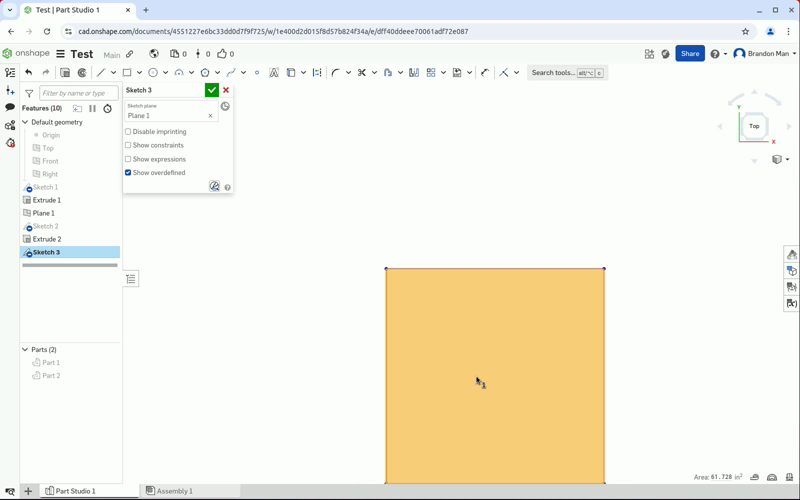
scroll(-6)
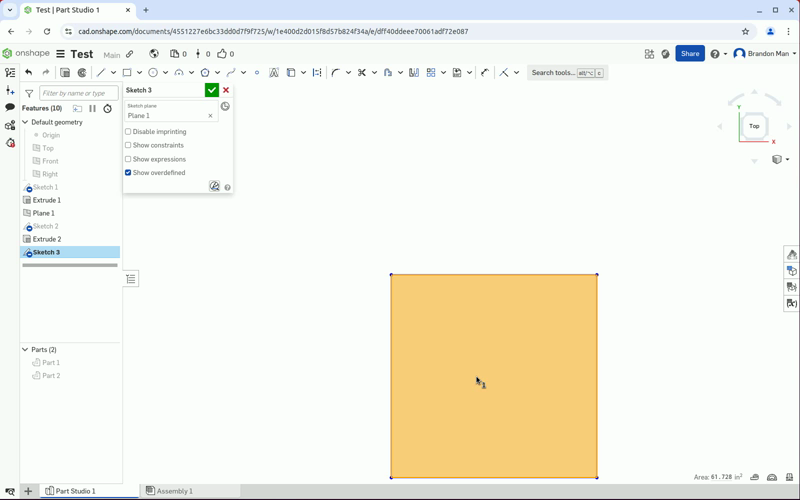
scroll(-6)
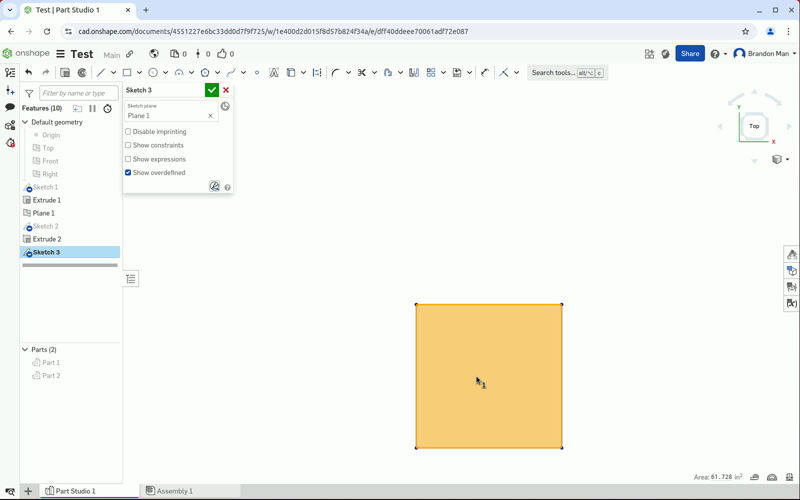
scroll(-6)
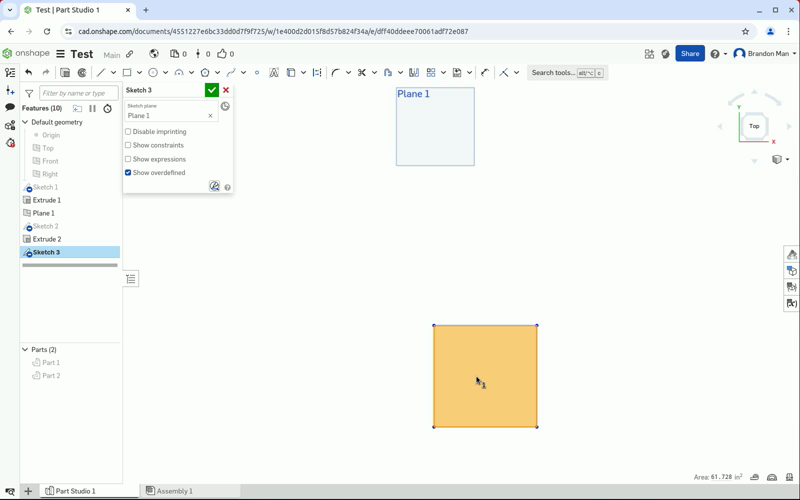
scroll(-6)
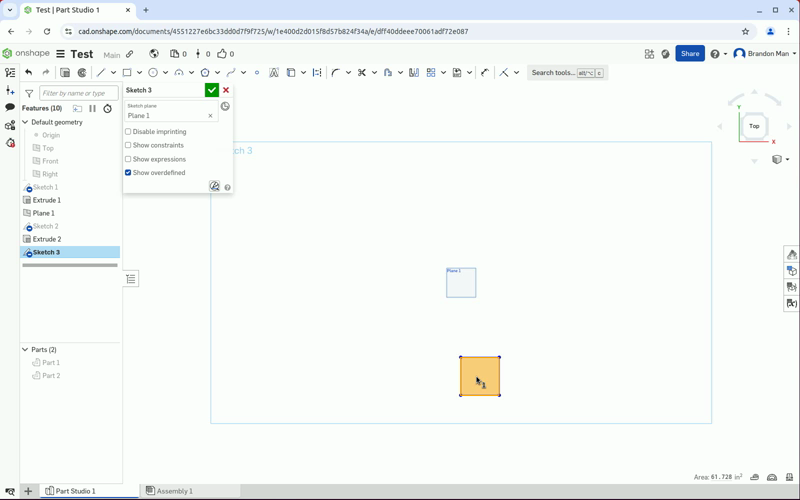
mouse_move(73, 352)
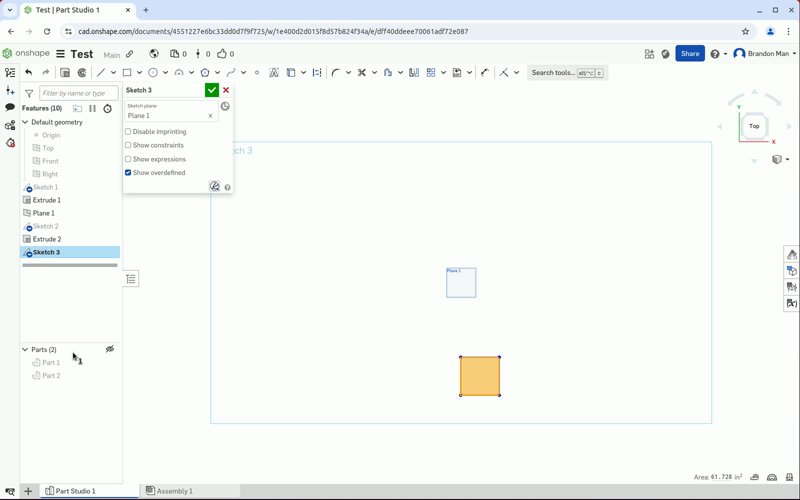
key(shift+y)
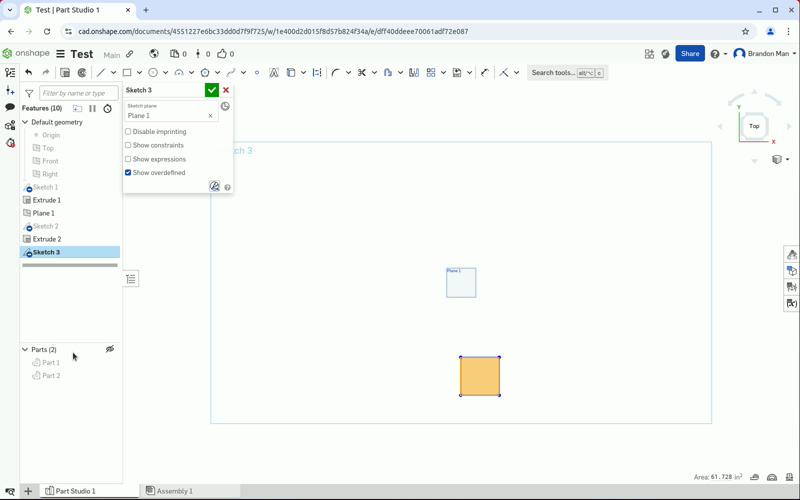
key(shift+e)
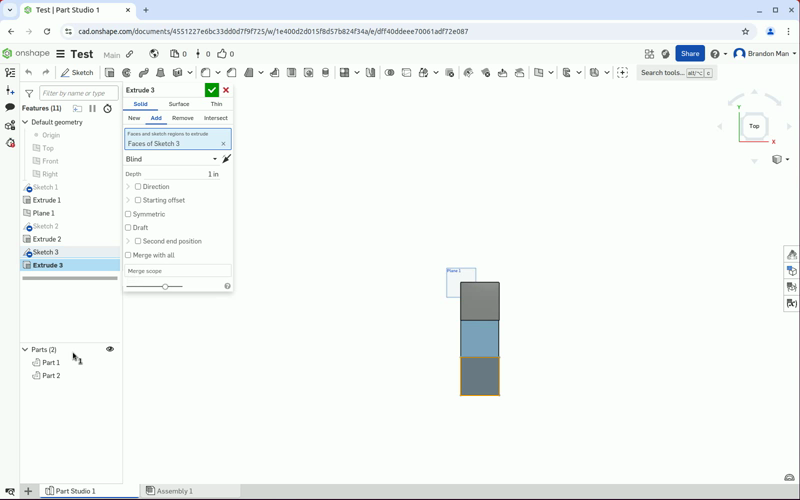
mouse_move(143, 106)
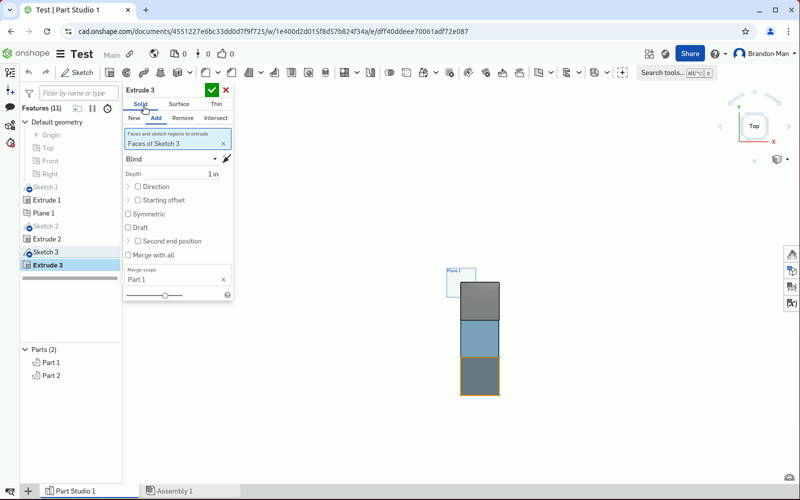
click(143, 106)
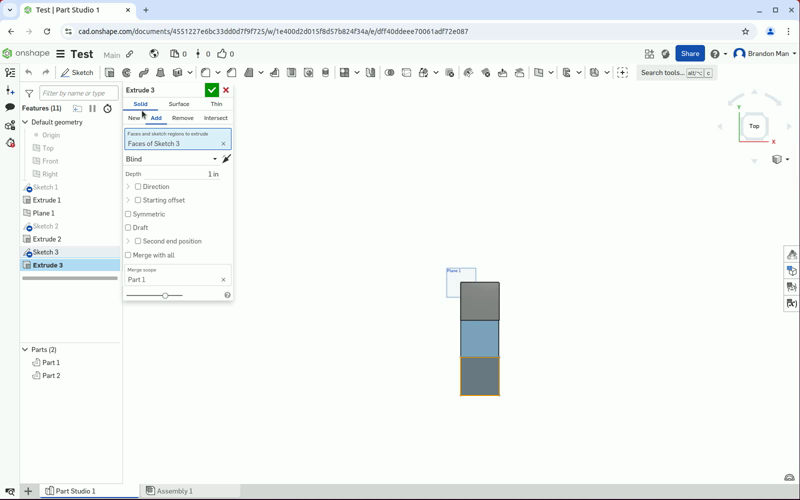
mouse_move(137, 120)
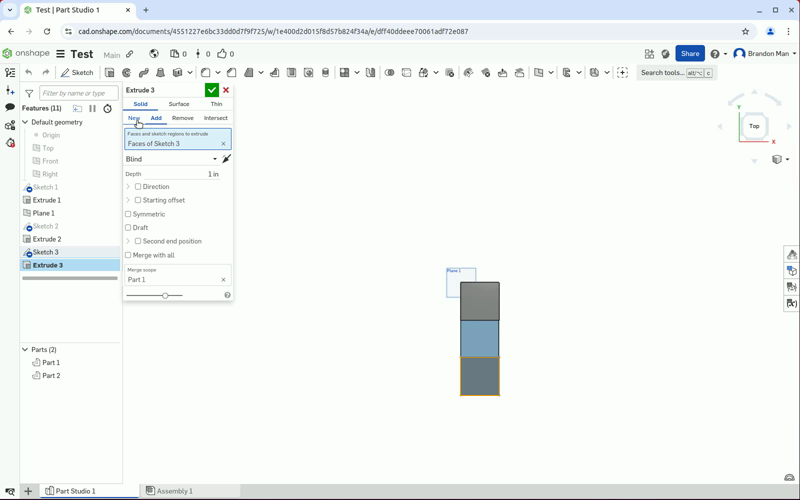
click(137, 120)
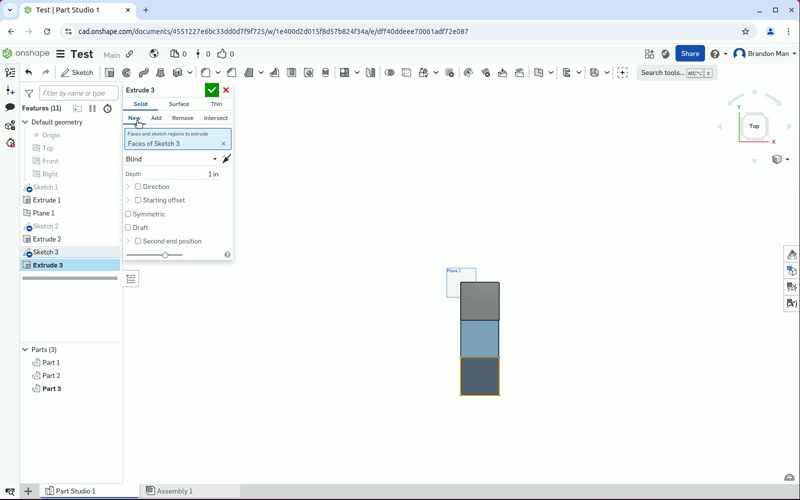
key(tab, 4)
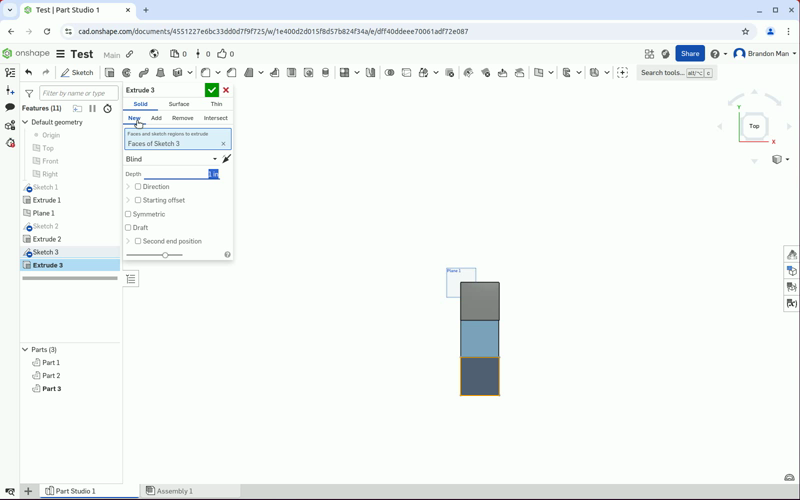
text(7.703)
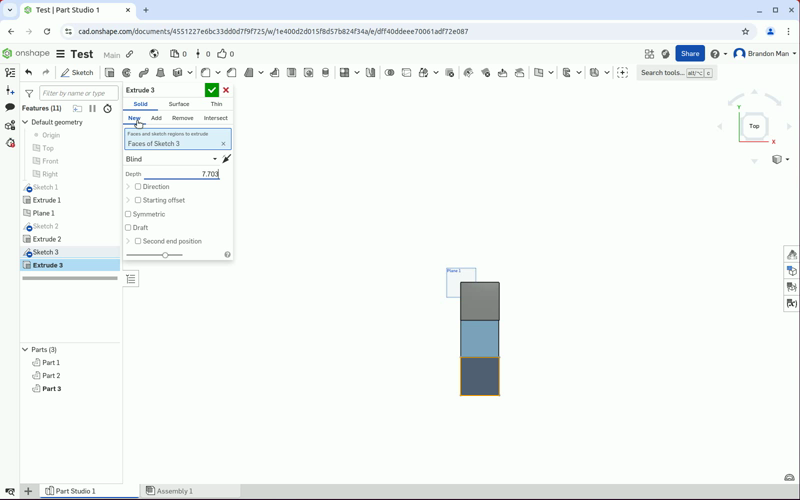
key(enter)
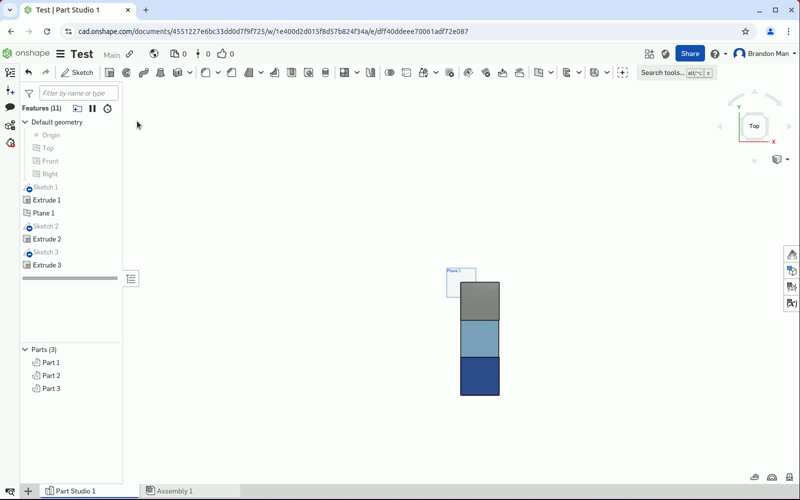
key(shift+h)
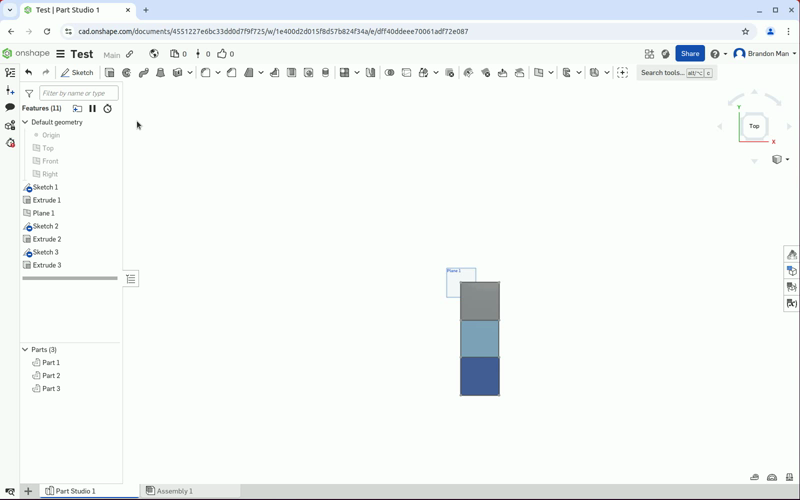
key(shift+h)
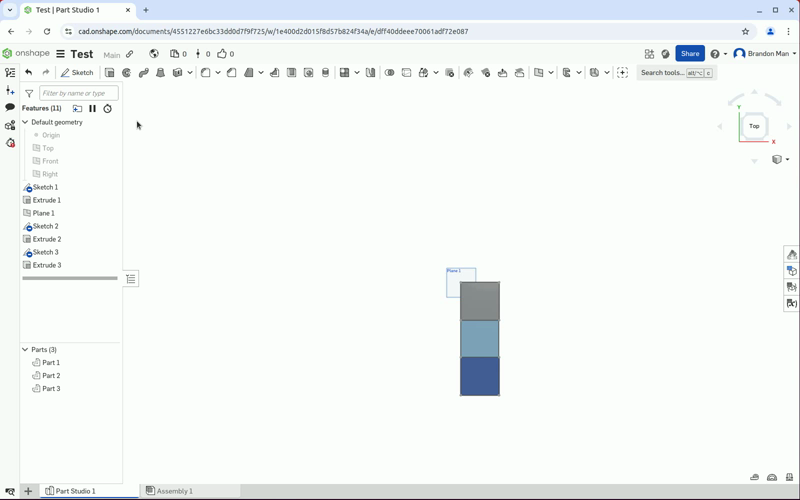
key(shift+7)
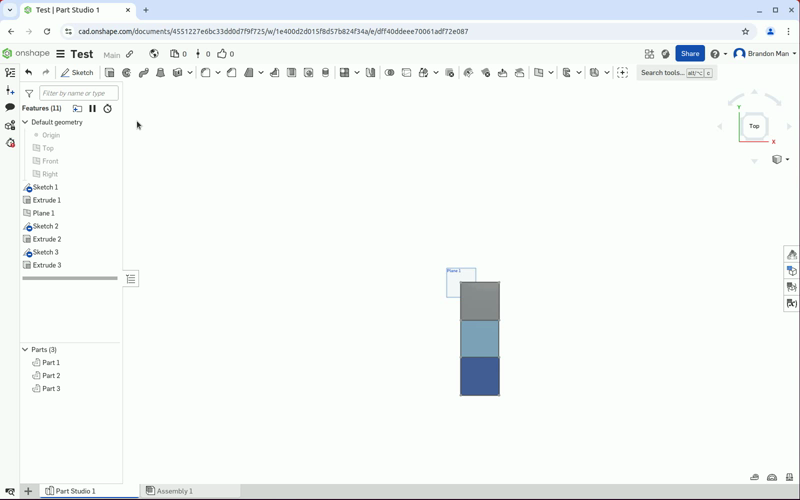
key(up, 3)
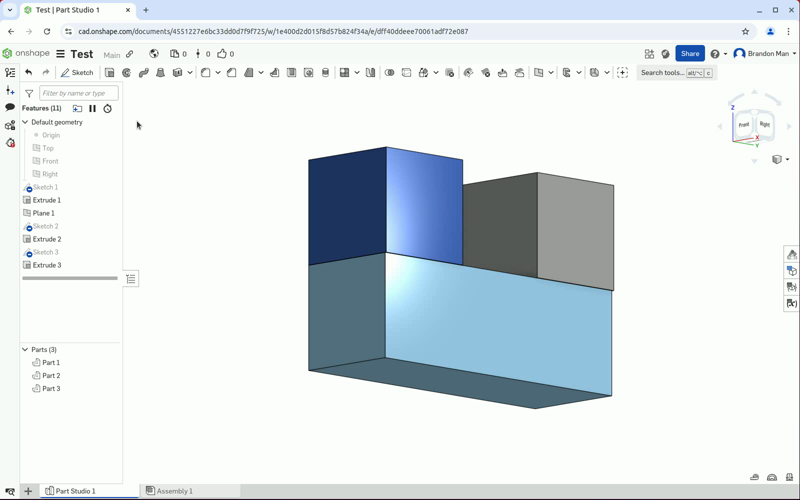
key(left, 3)
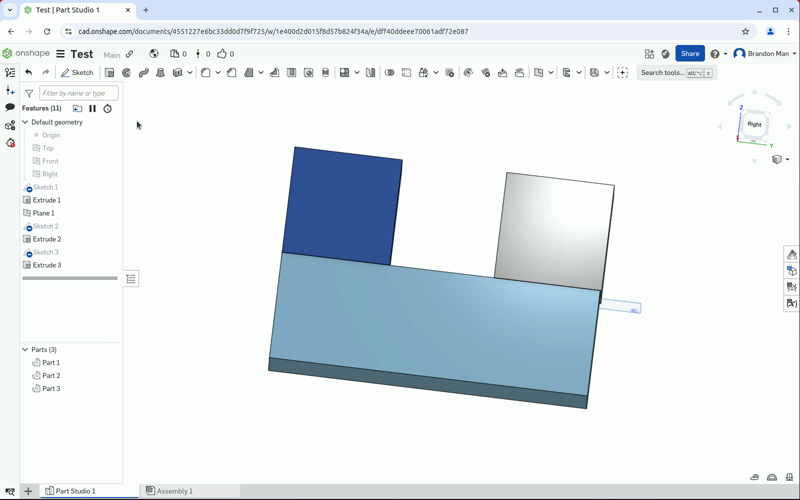
key(right, 3)
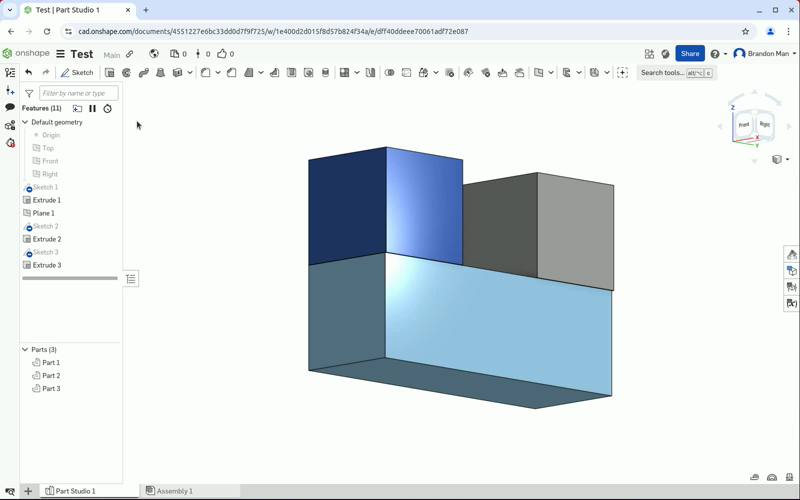
key(down, 3)
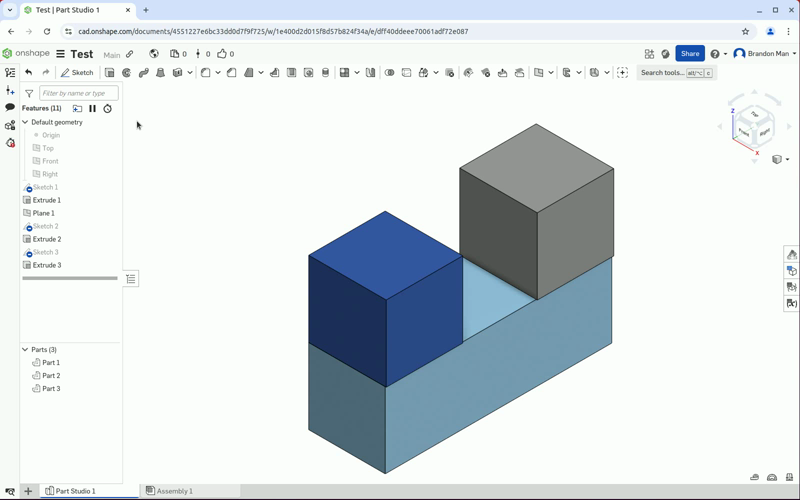
mouse_move(73, 189)
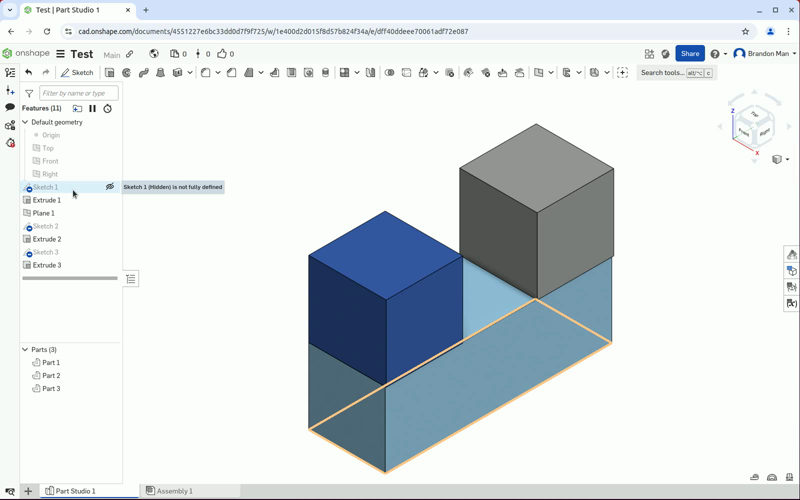
click(73, 189)